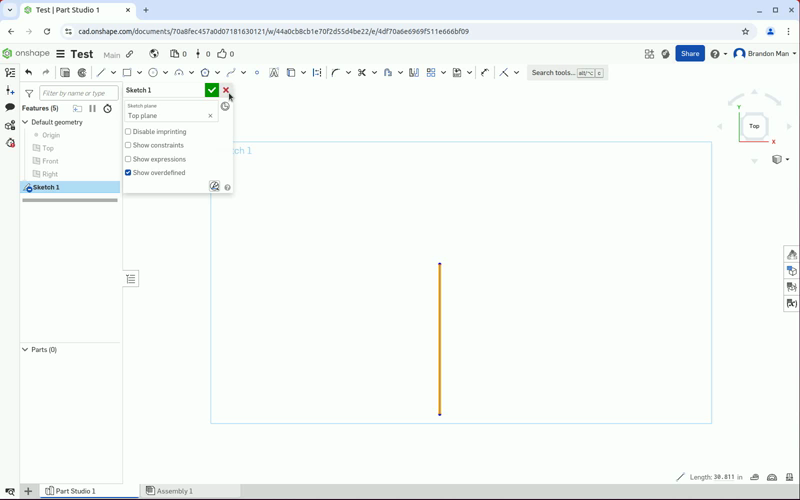
key(shift+h)
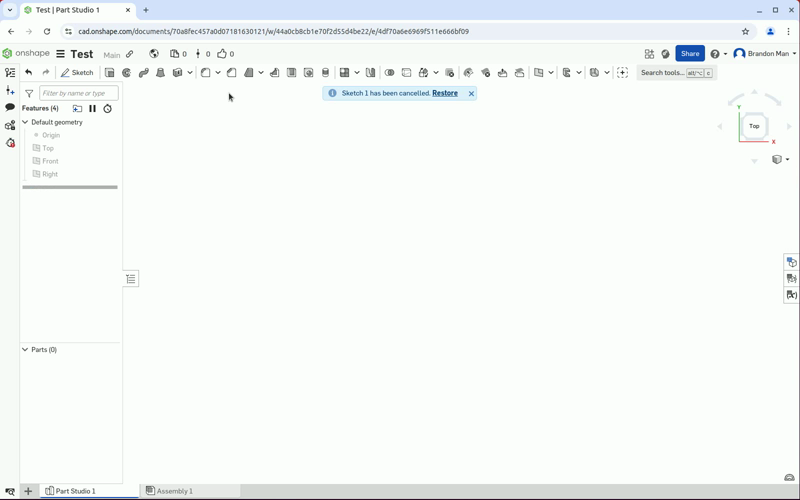
mouse_move(73, 352)
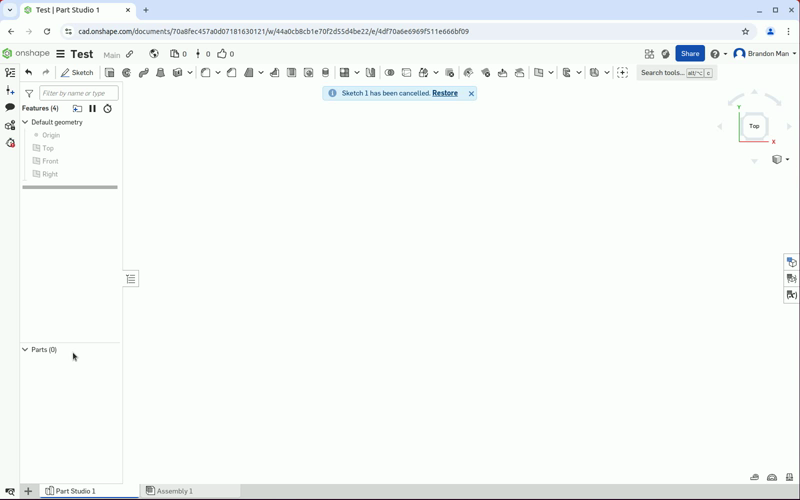
key(y)
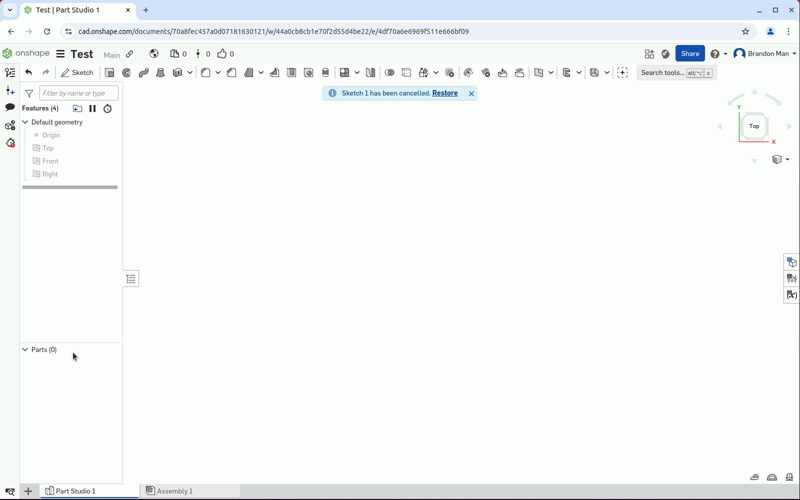
key(shift+p)
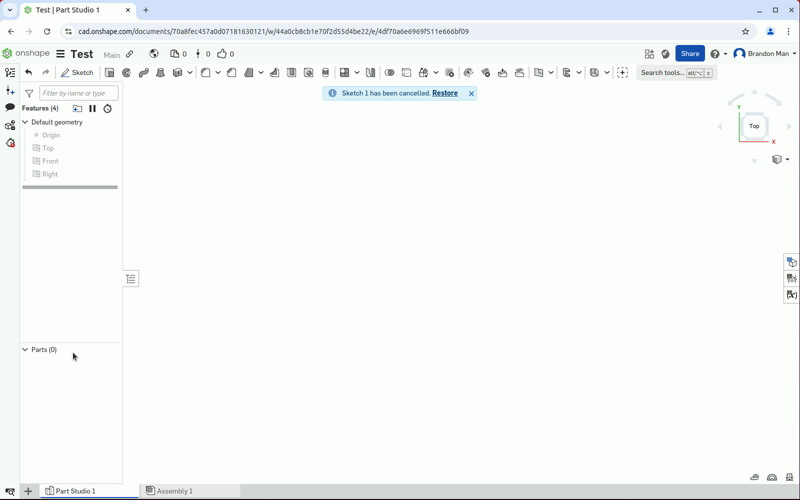
key(space)
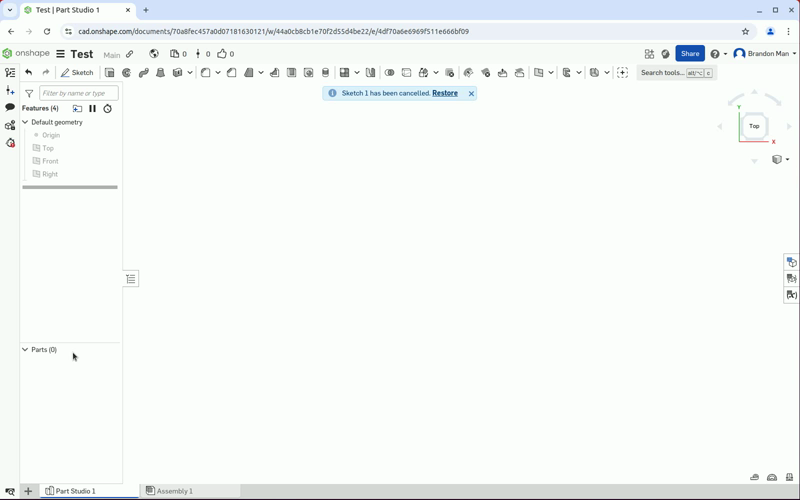
key_down(shift)
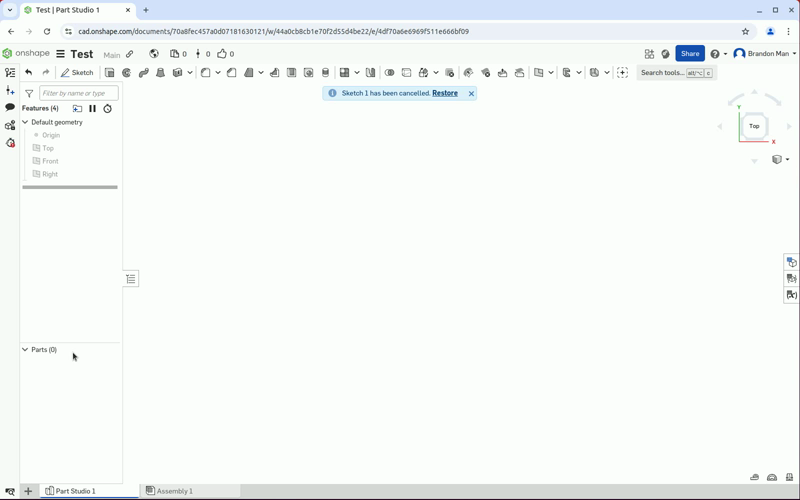
key(up)
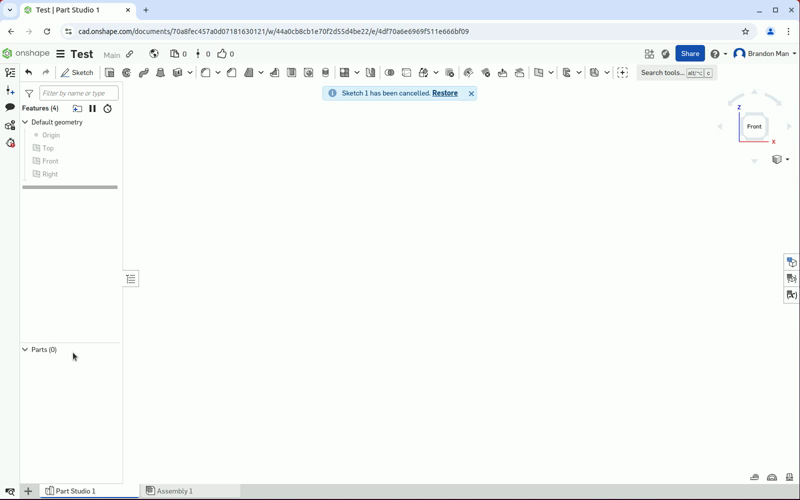
key_up(shift)
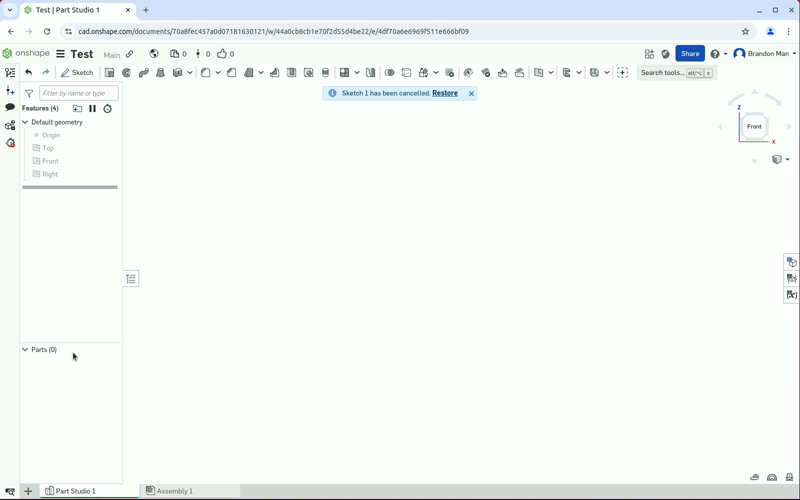
mouse_move(73, 352)
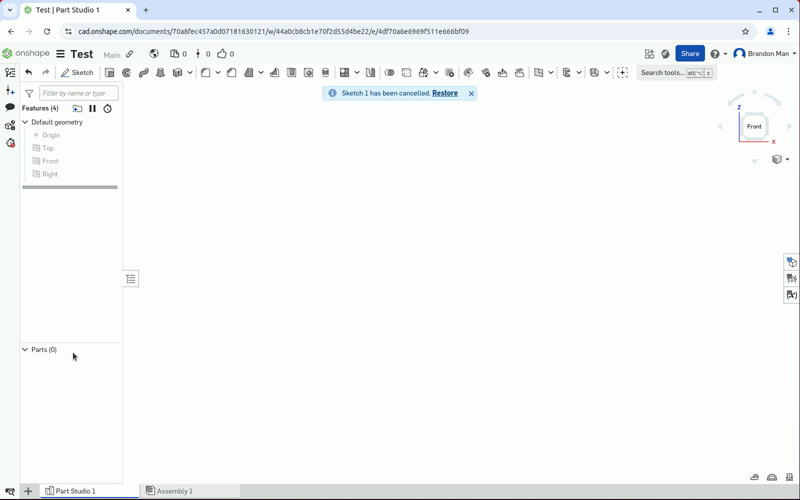
key(shift+y)
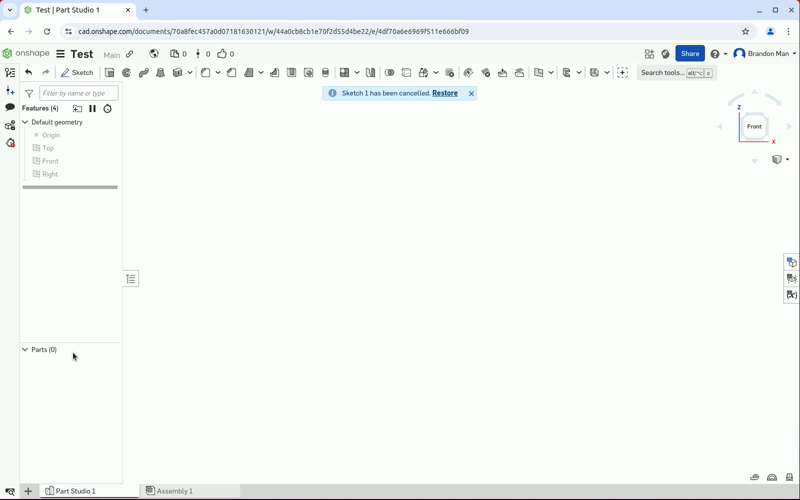
key(shift+s)
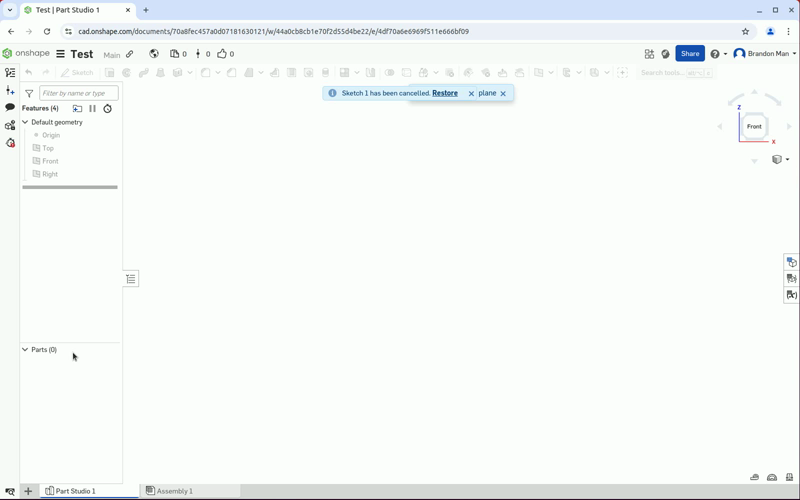
mouse_move(73, 163)
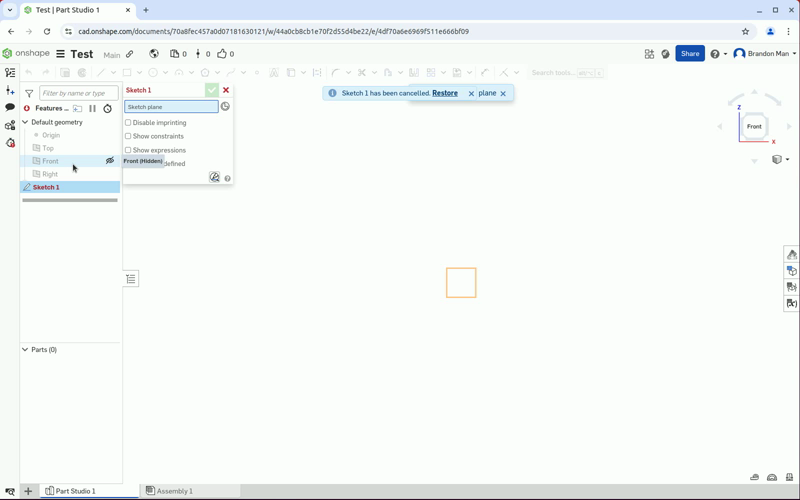
click(73, 163)
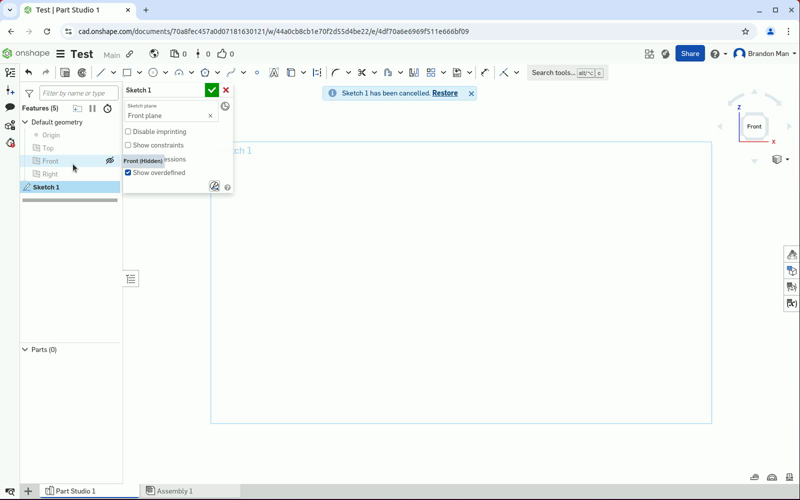
mouse_move(73, 352)
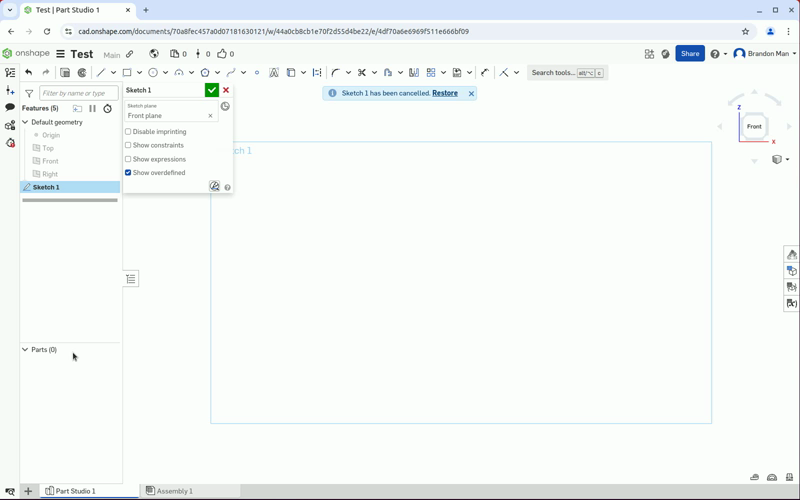
key(y)
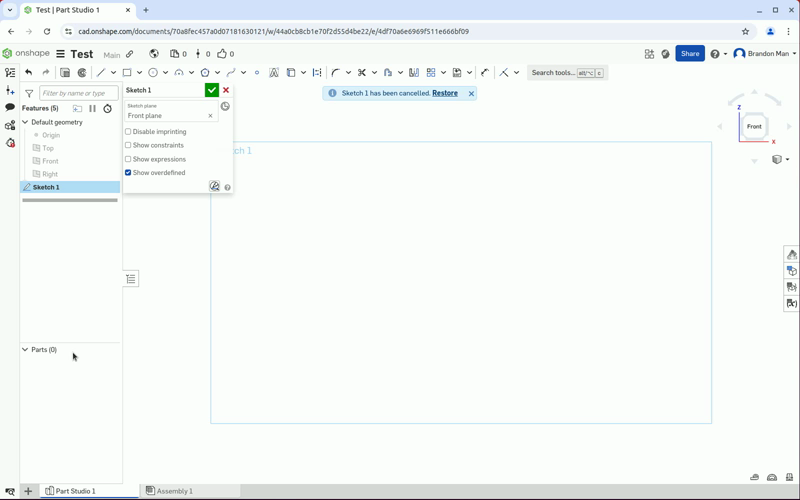
key(l)
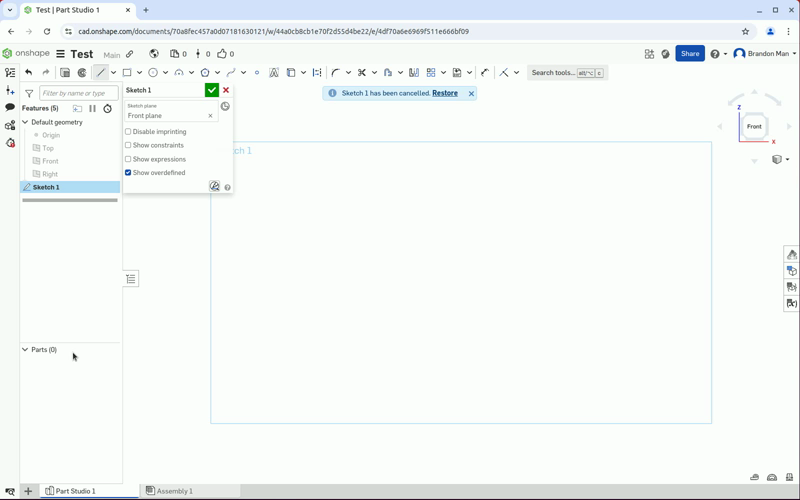
key_down(shift)
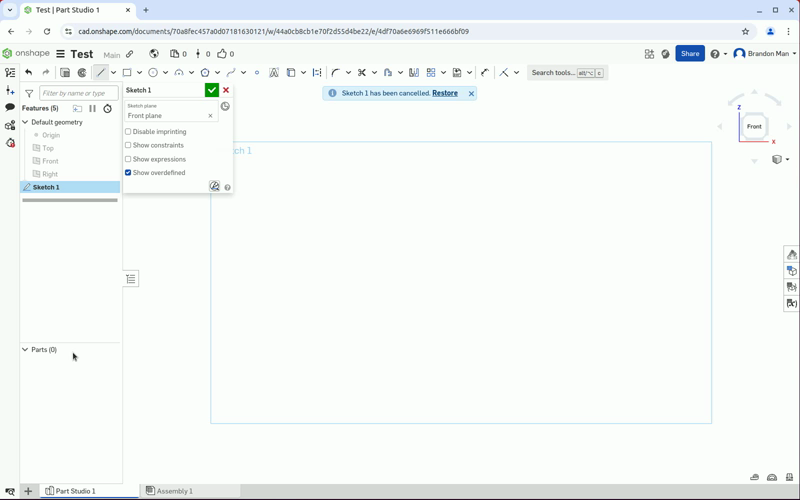
mouse_move(460, 282)
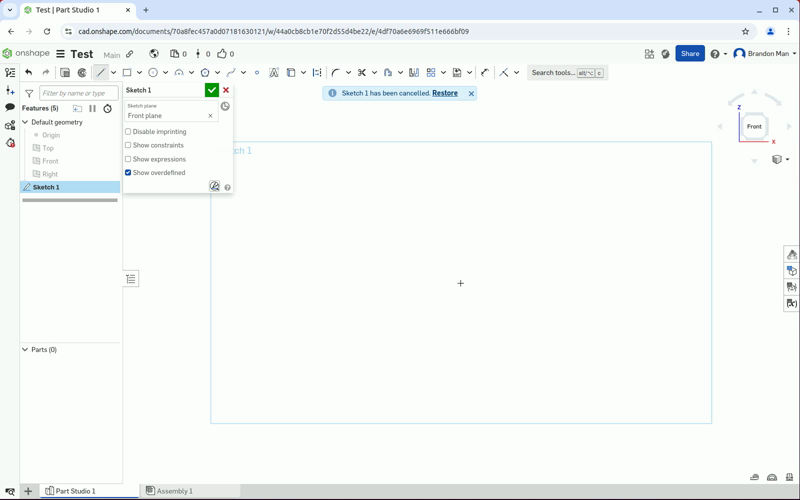
click(460, 282)
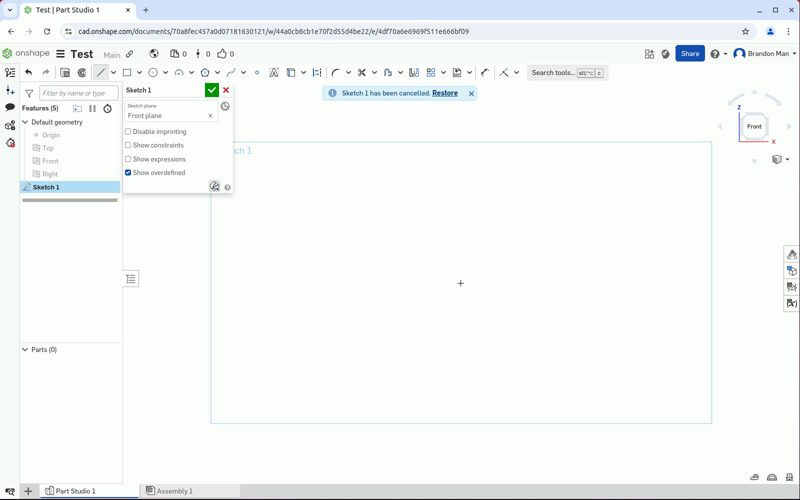
key_up(shift)
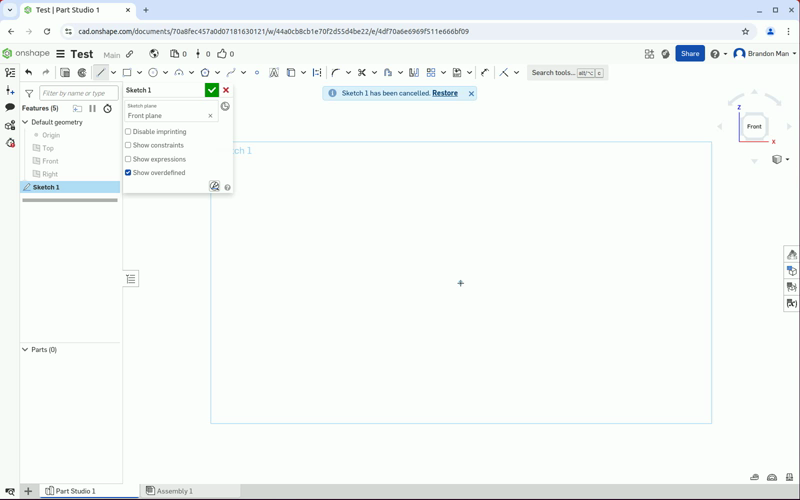
key_down(shift)
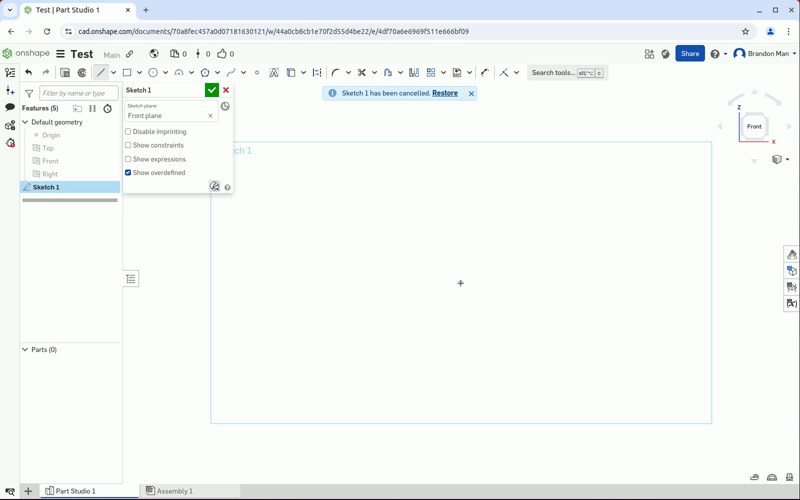
mouse_move(573, 282)
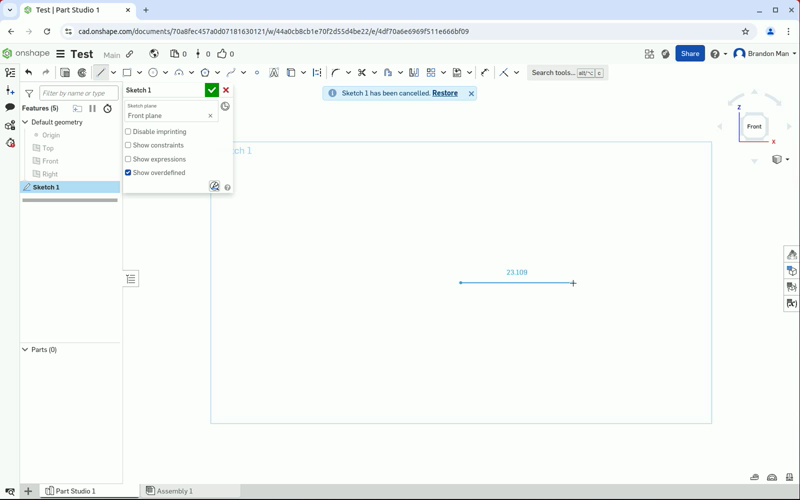
click(573, 282)
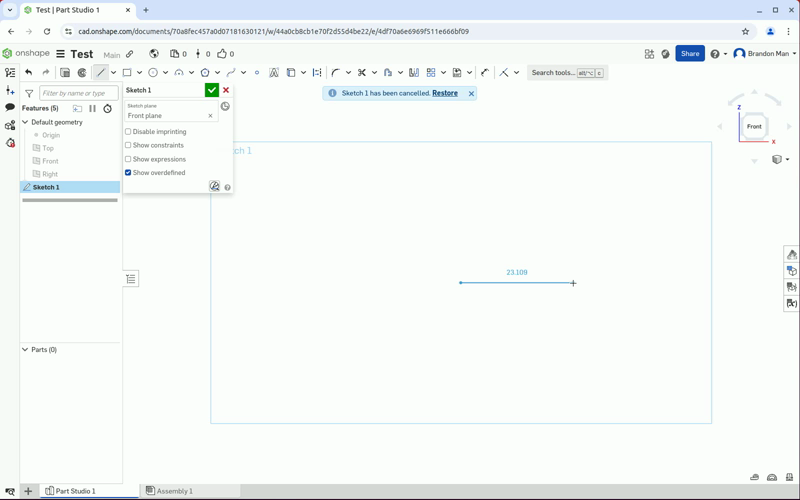
key_up(shift)
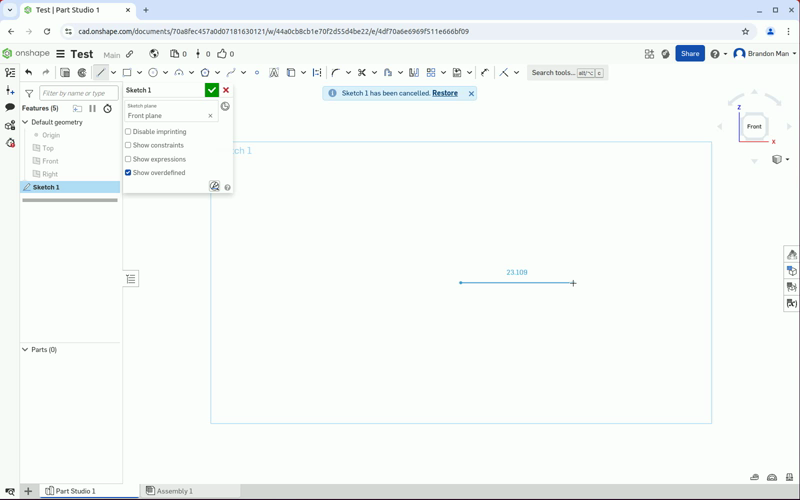
key_down(shift)
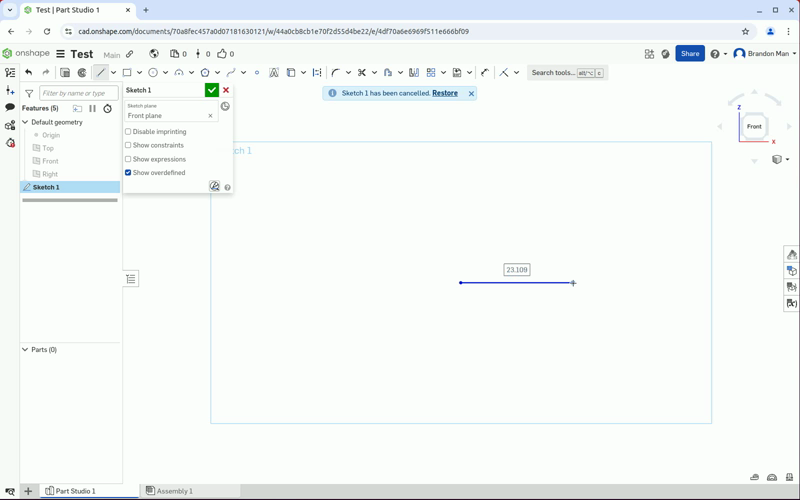
mouse_move(573, 170)
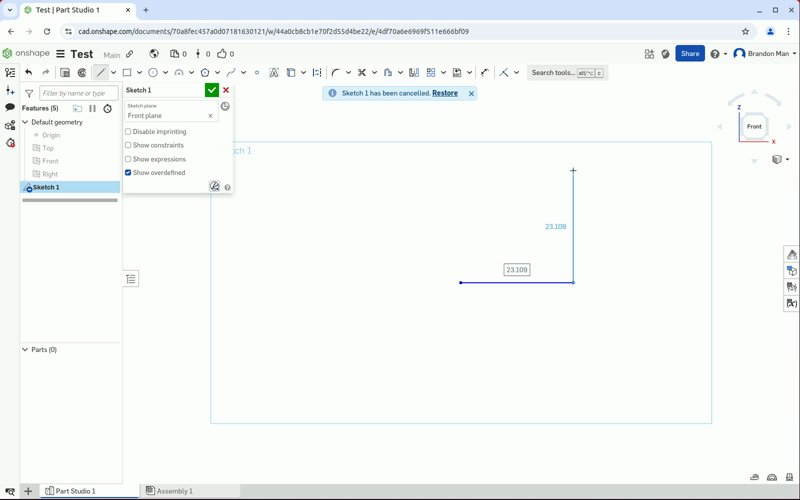
click(573, 170)
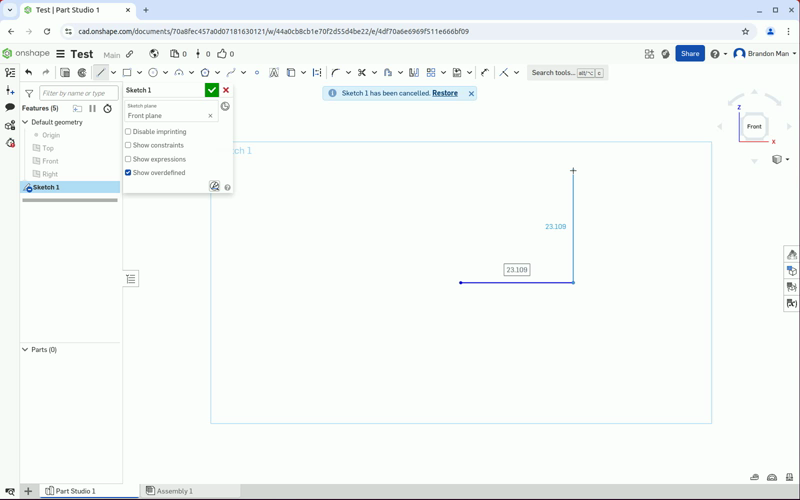
key_up(shift)
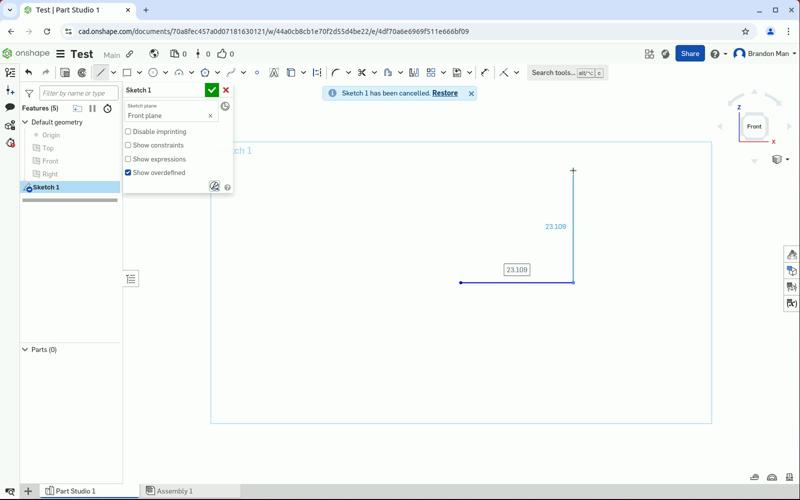
key_down(shift)
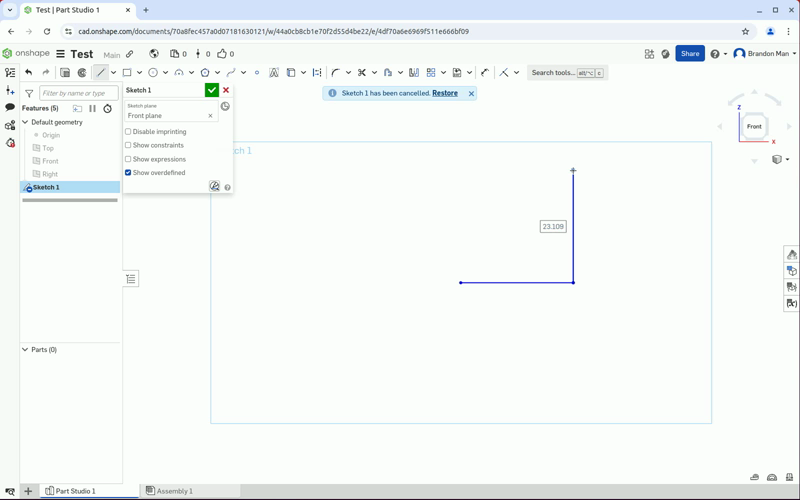
mouse_move(460, 170)
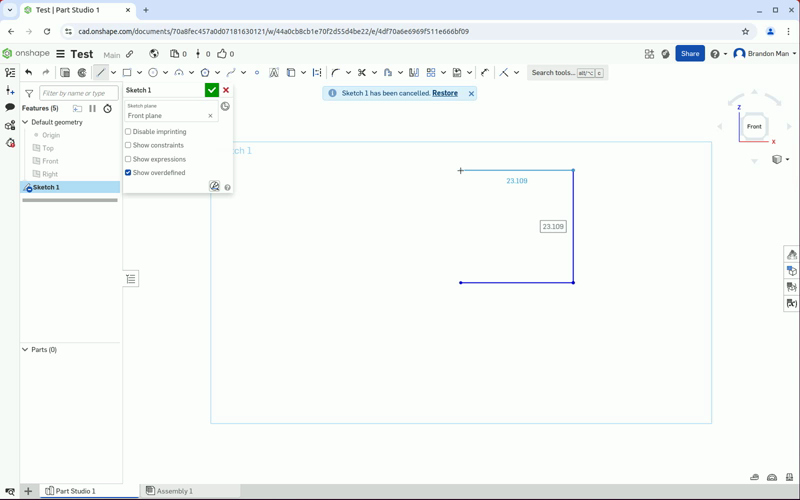
click(460, 170)
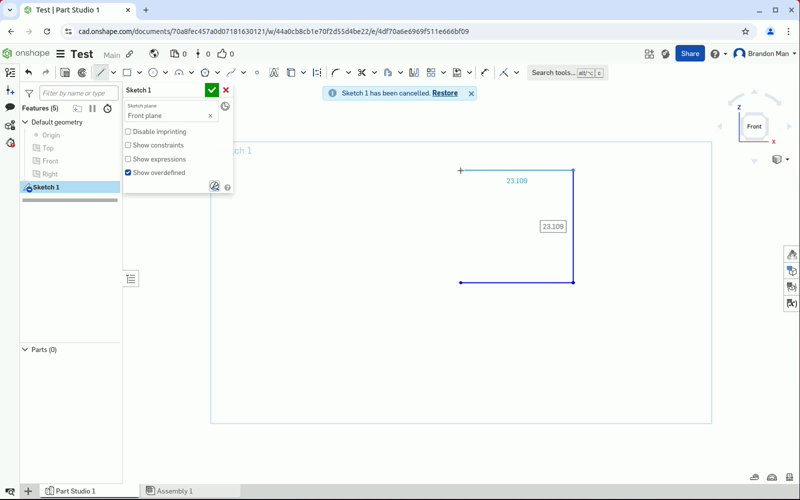
key_up(shift)
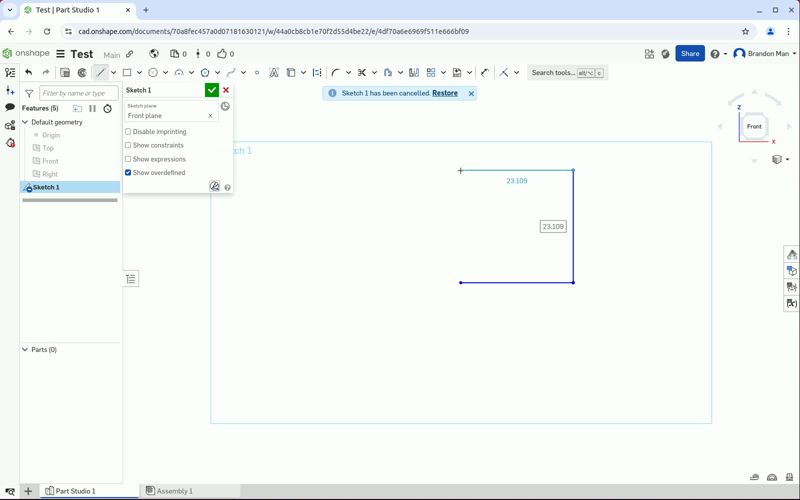
key_down(shift)
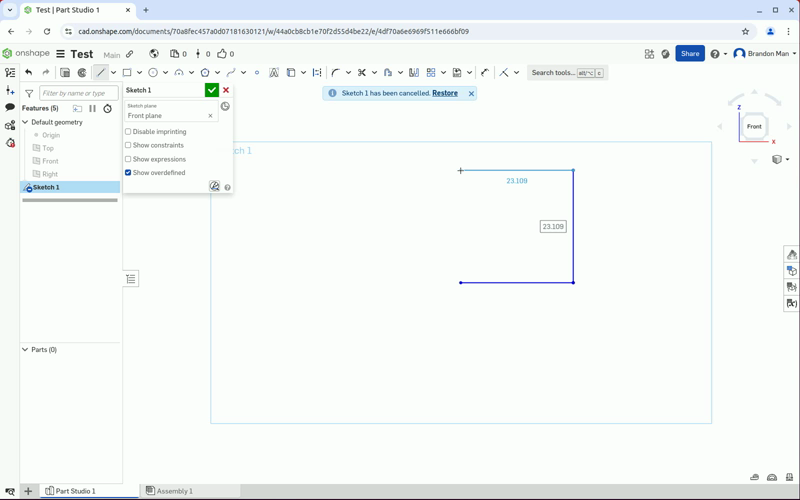
mouse_move(460, 282)
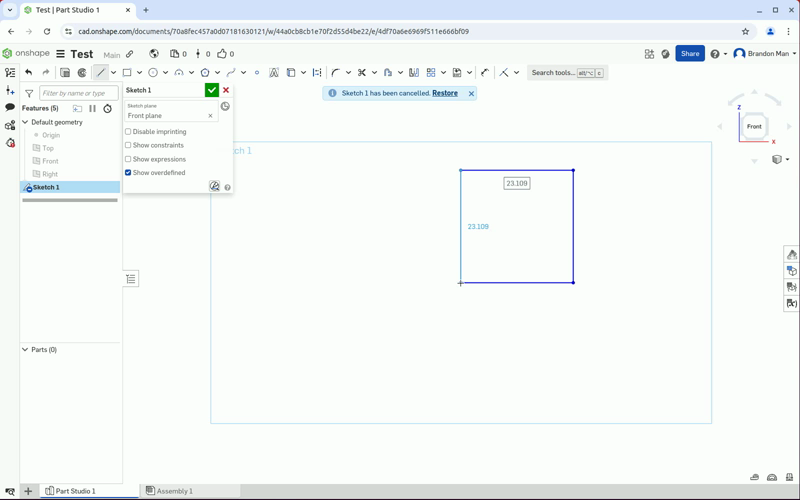
key_up(shift)
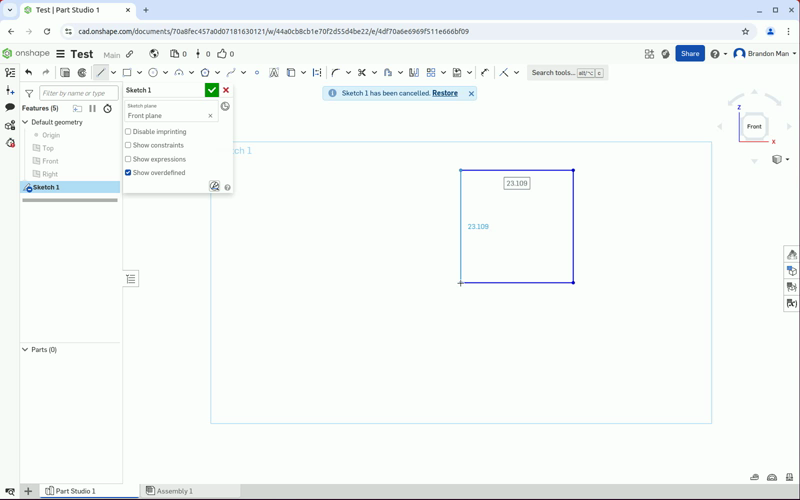
click(460, 282)
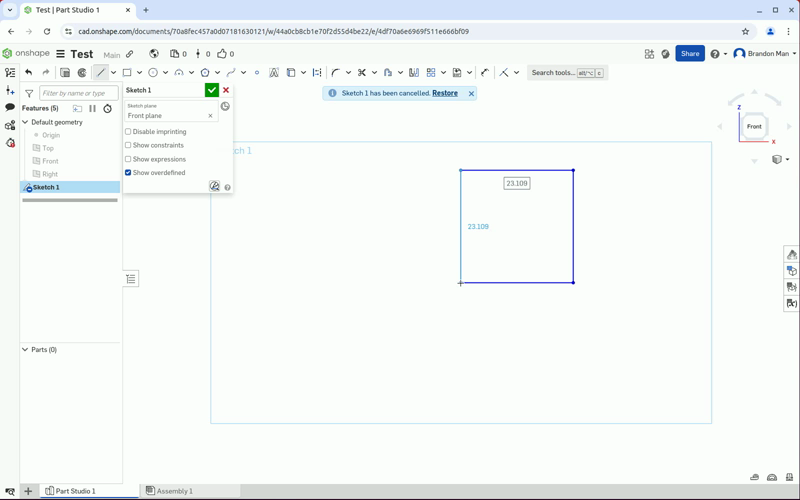
key(esc)
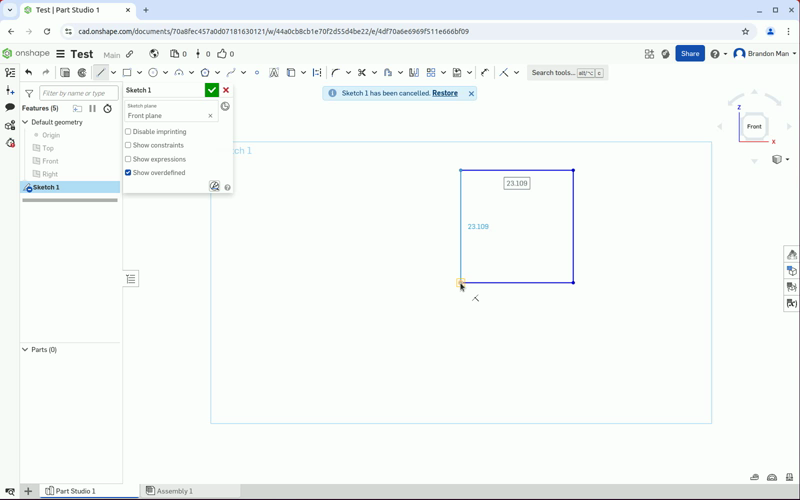
mouse_move(490, 201)
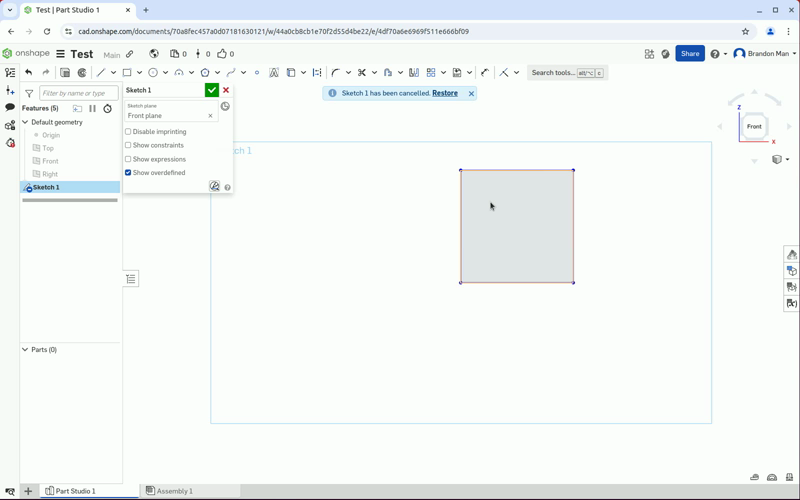
click(490, 201)
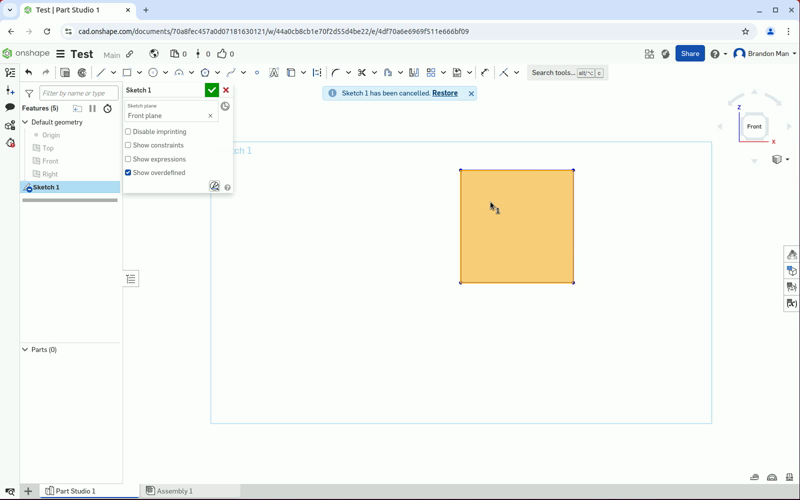
mouse_move(73, 352)
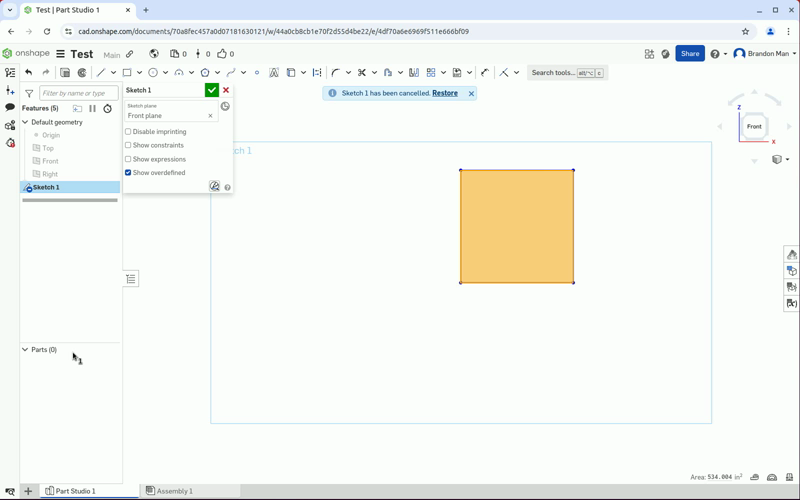
key(shift+y)
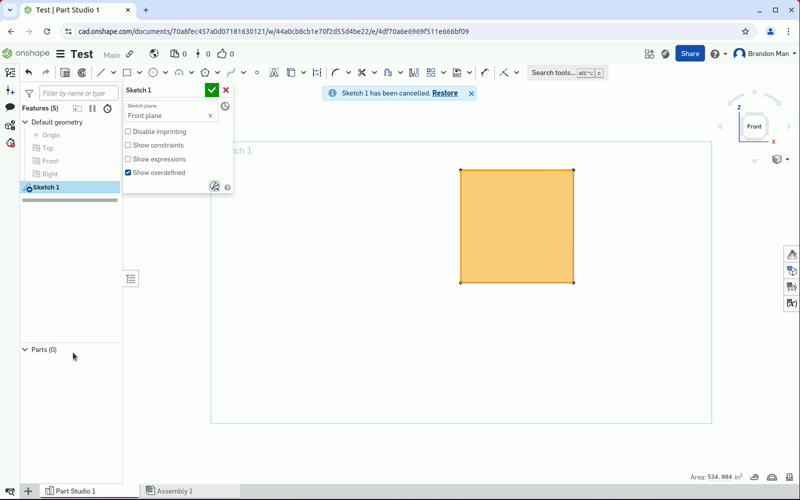
key(shift+e)
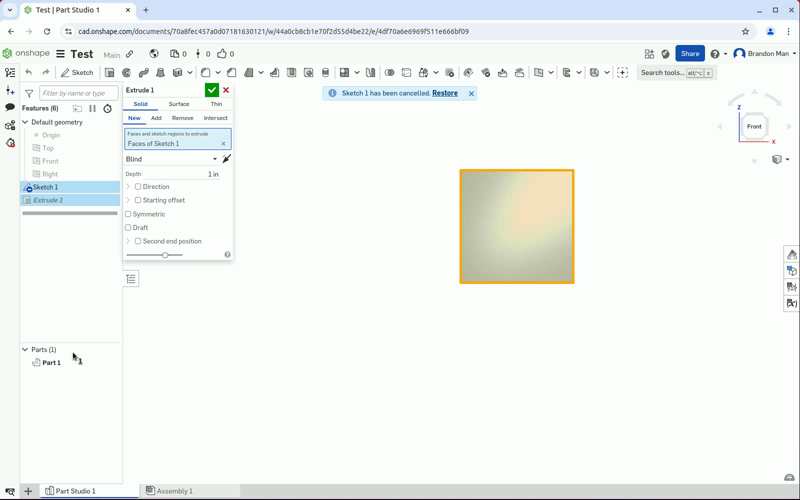
mouse_move(143, 106)
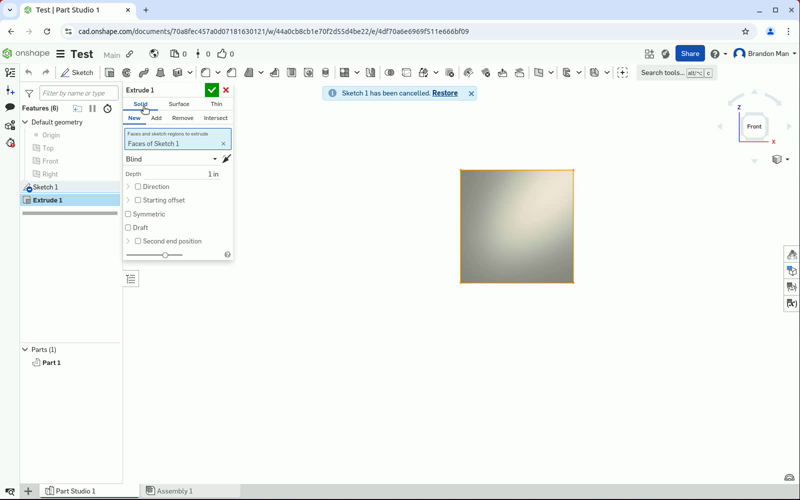
click(143, 106)
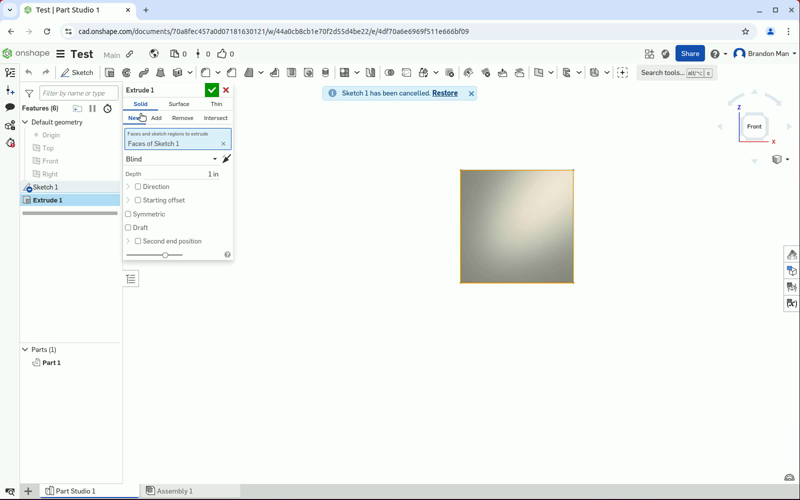
mouse_move(137, 120)
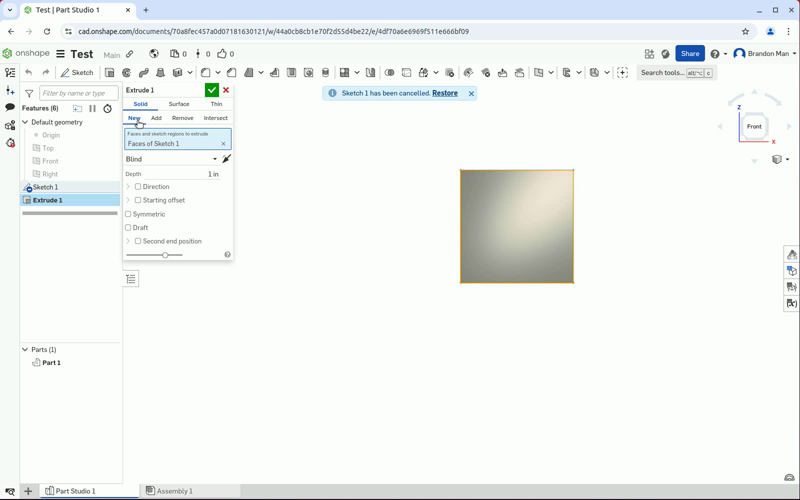
click(137, 120)
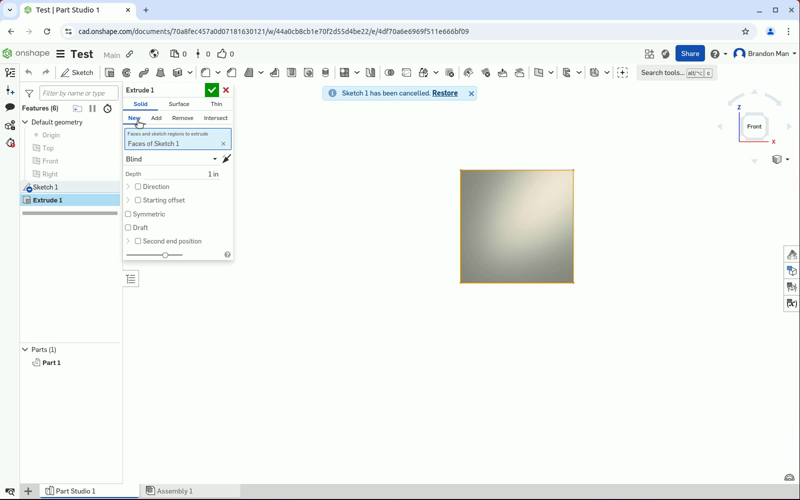
key(tab, 4)
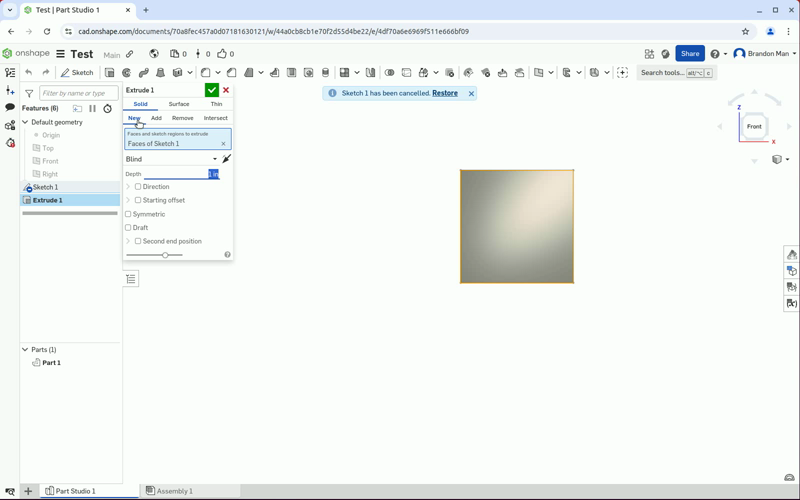
text(-19.256)
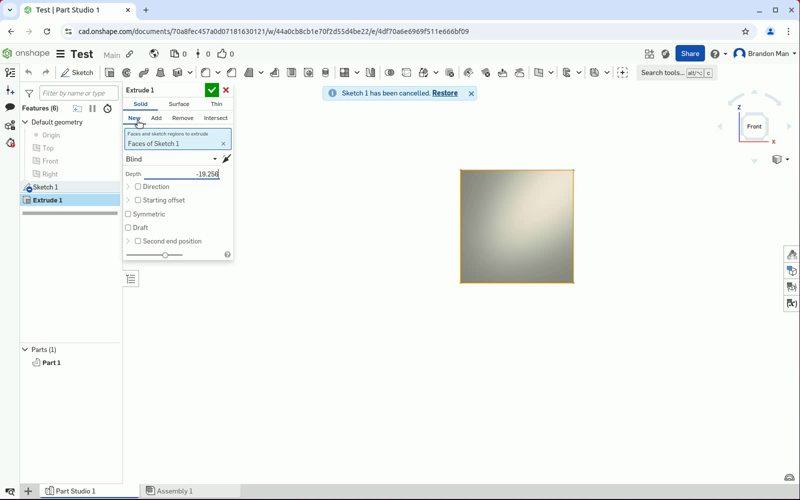
key(tab, 3)
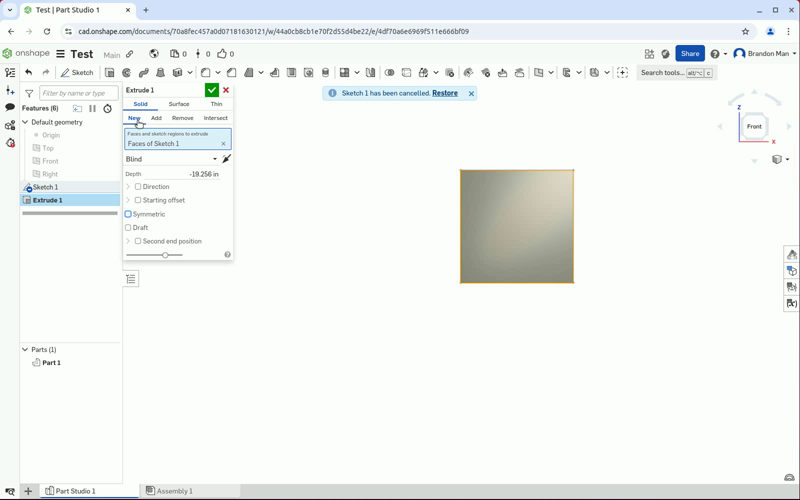
key(space)
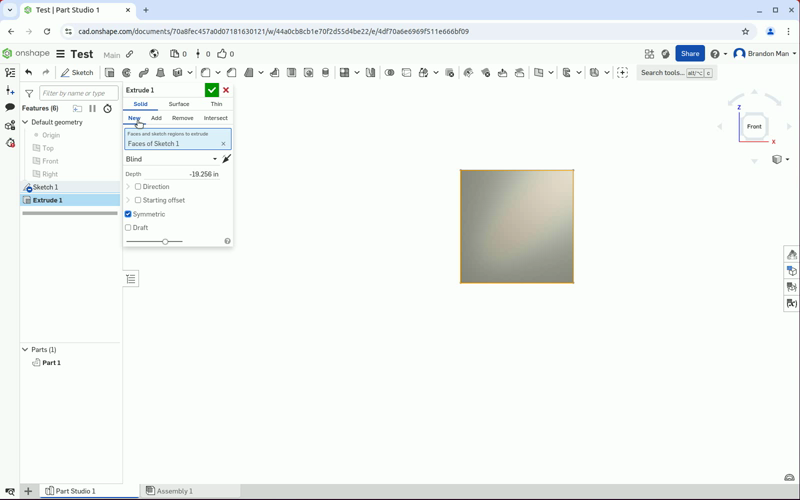
key(enter)
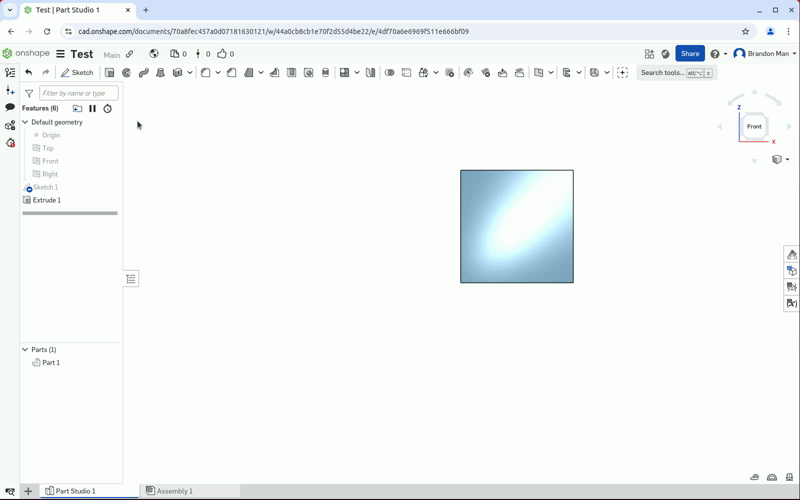
key(shift+h)
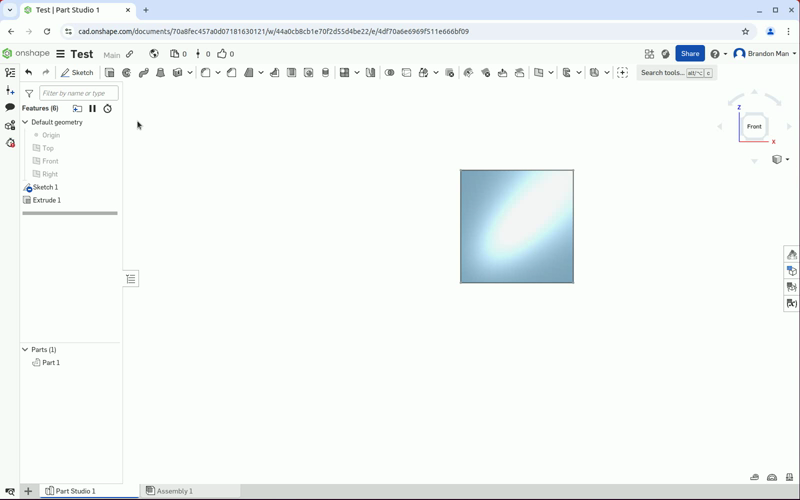
key(shift+h)
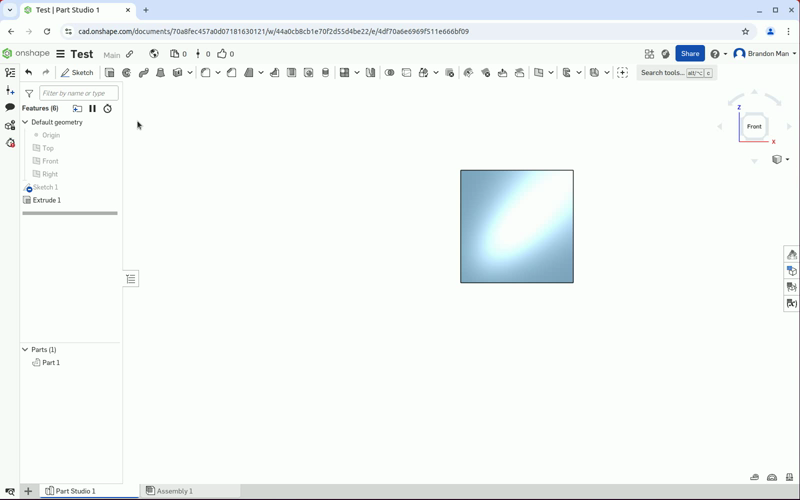
mouse_move(73, 189)
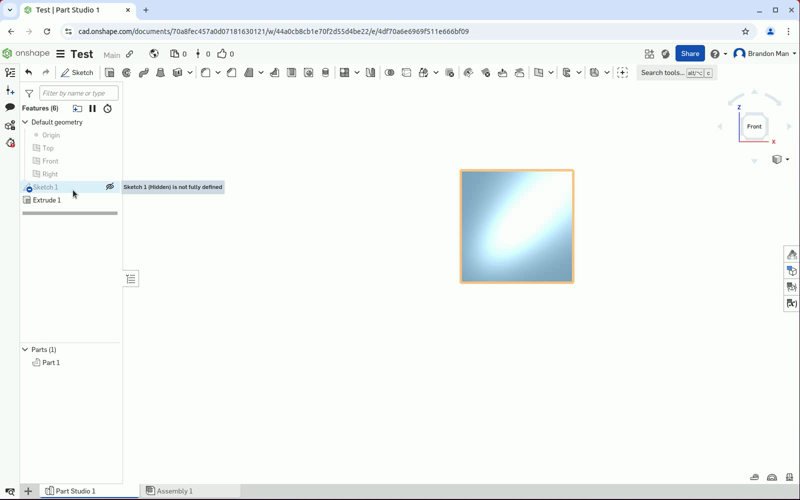
click(73, 189)
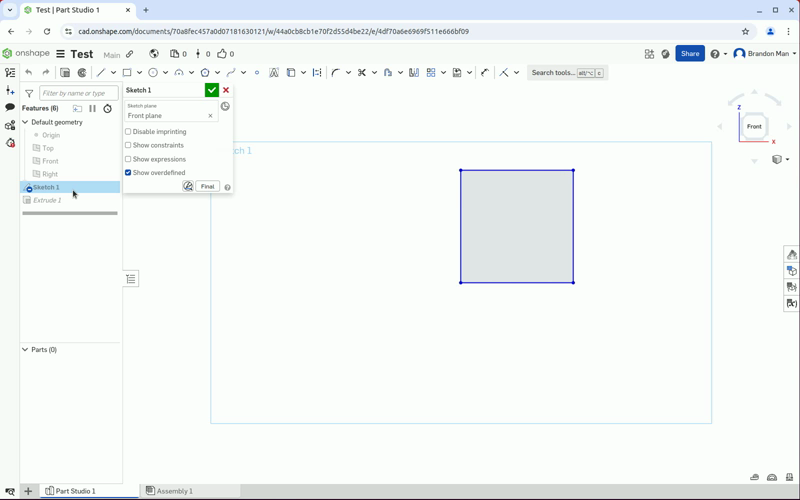
mouse_move(229, 92)
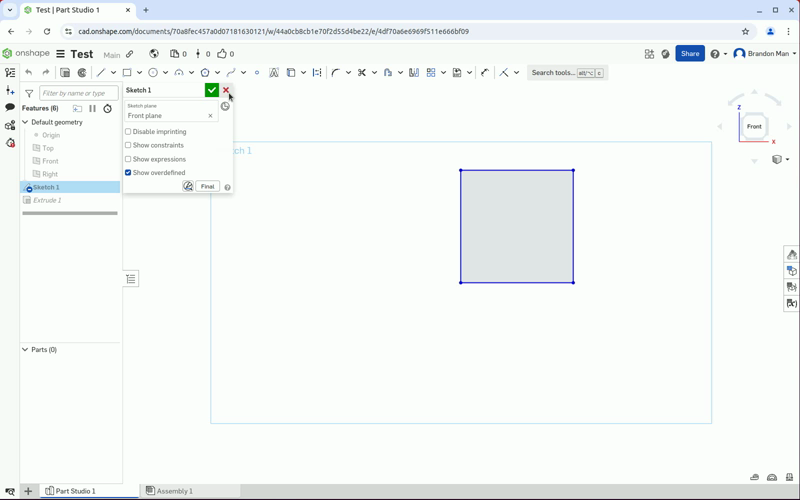
click(229, 92)
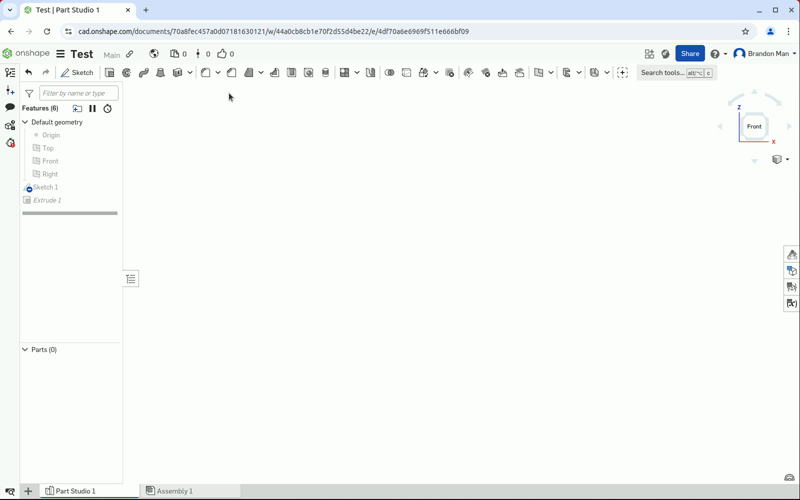
mouse_move(73, 352)
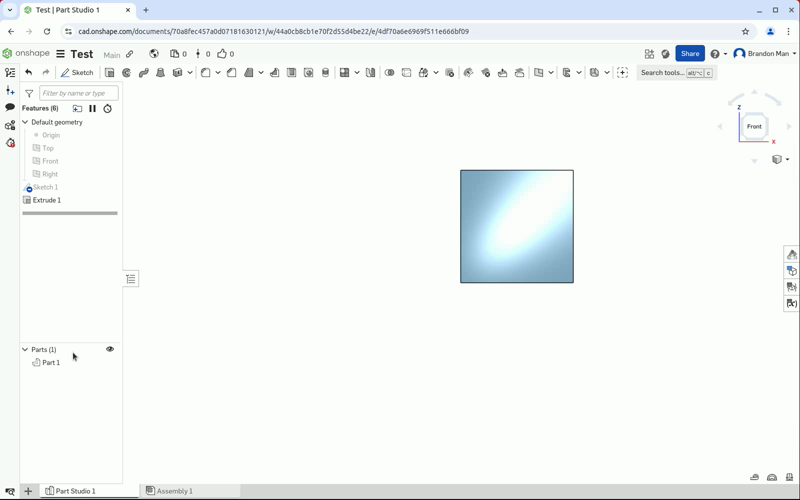
key(y)
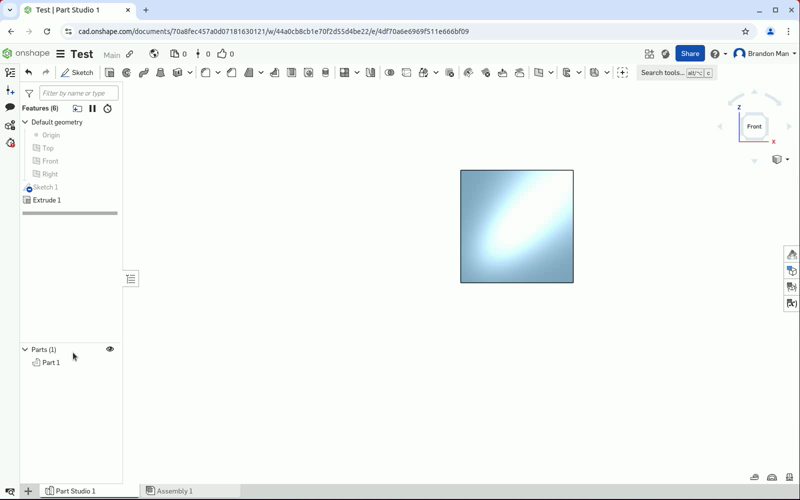
key(shift+p)
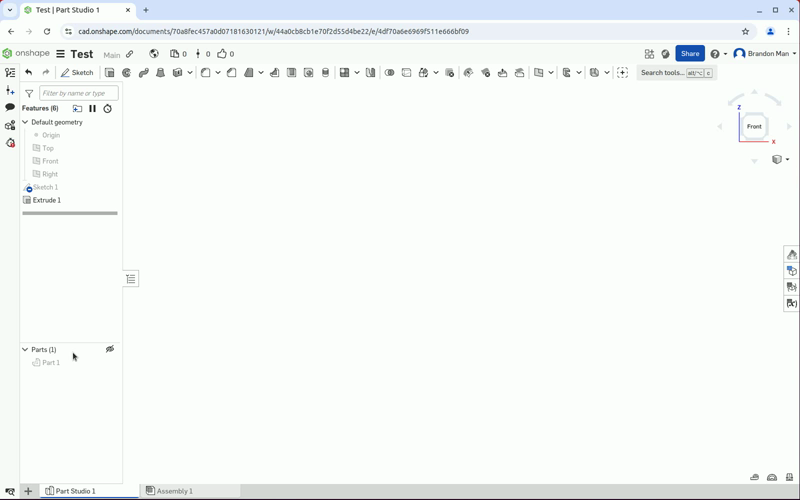
key(space)
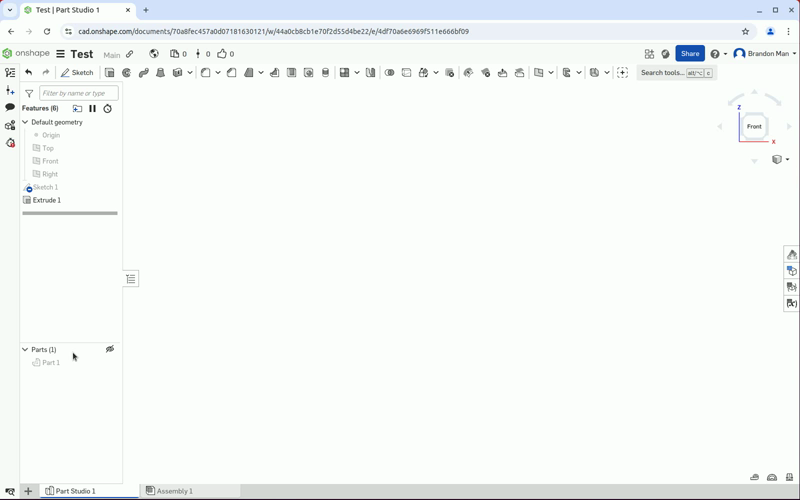
key_down(shift)
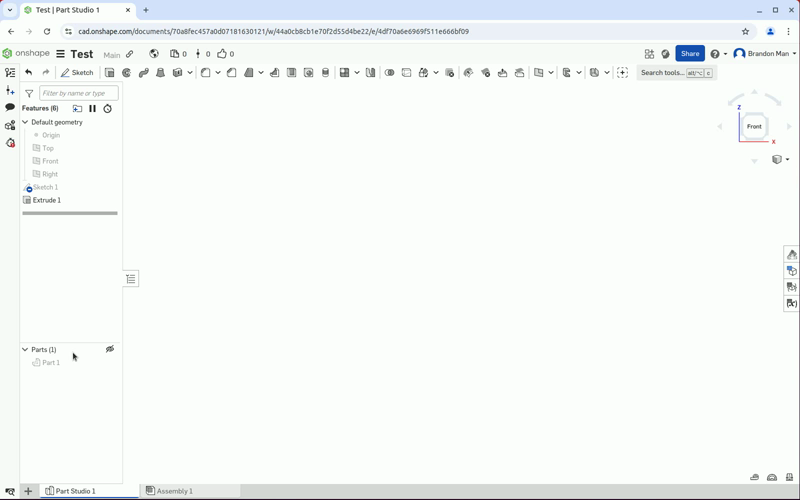
key(left)
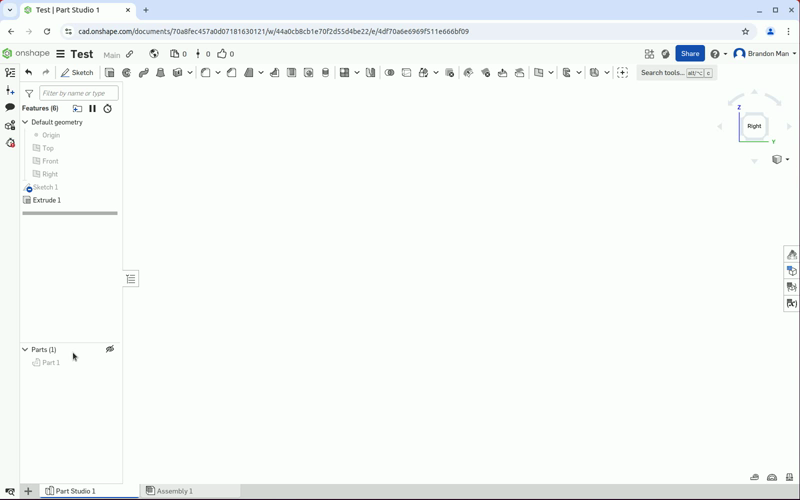
key_up(shift)
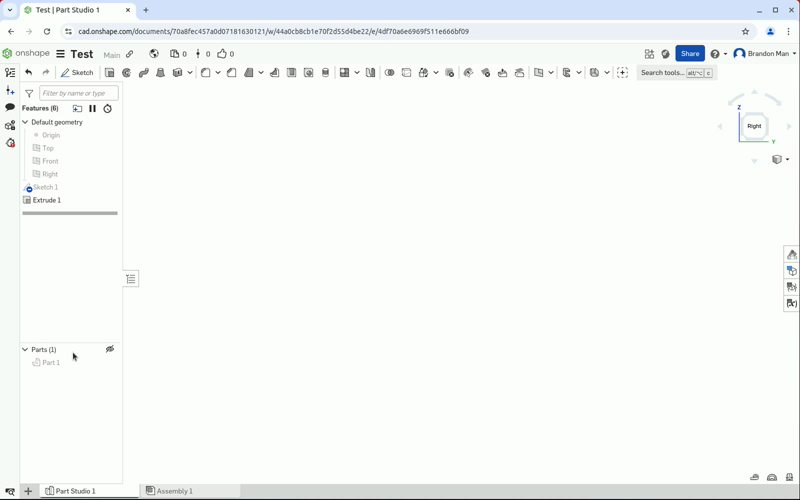
mouse_move(73, 352)
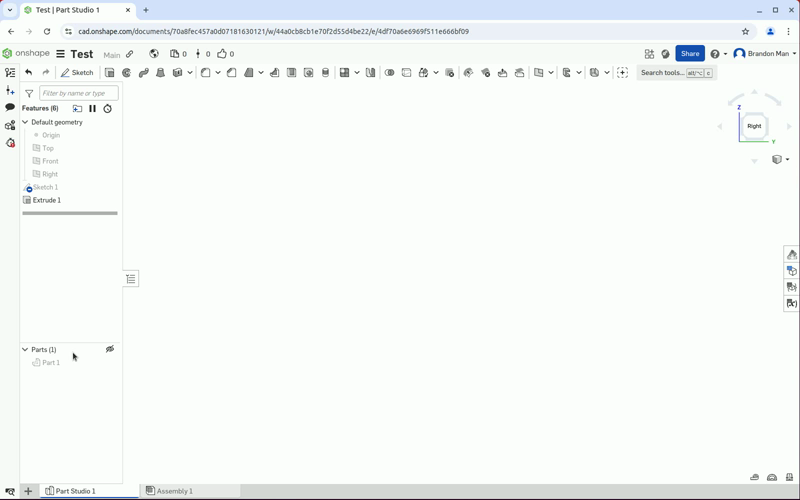
key(shift+y)
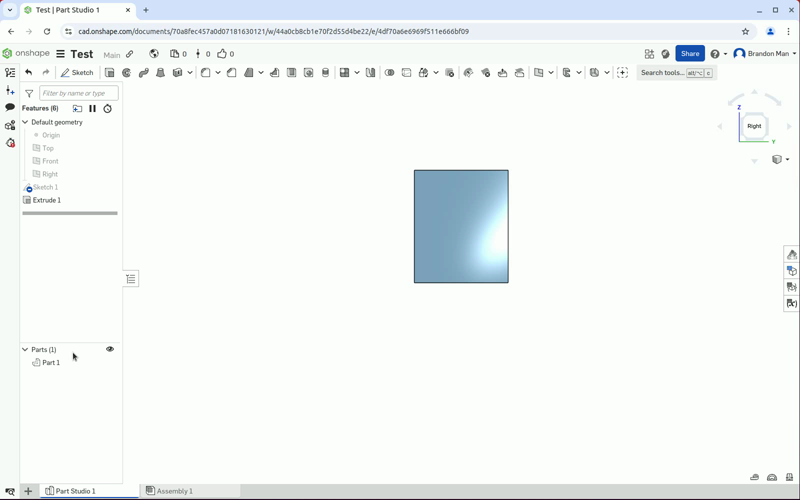
mouse_move(541, 75)
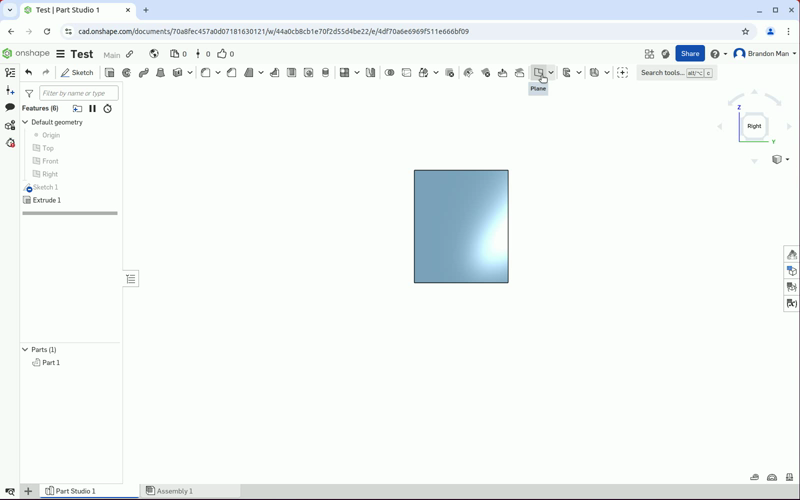
click(541, 75)
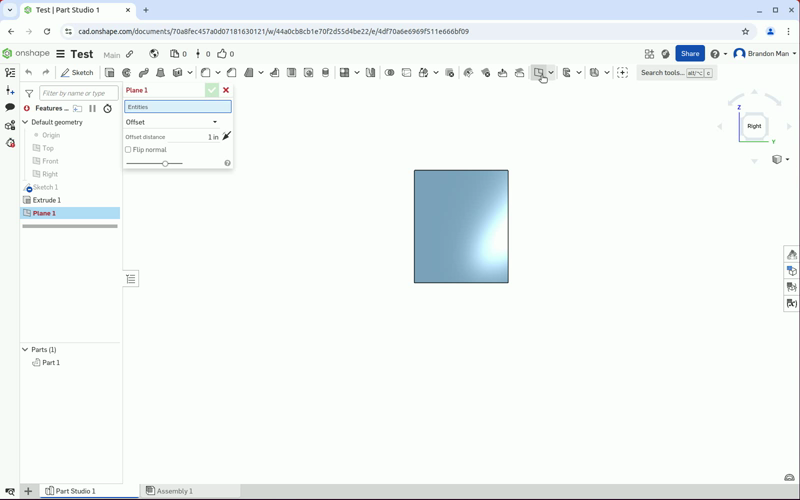
mouse_move(73, 176)
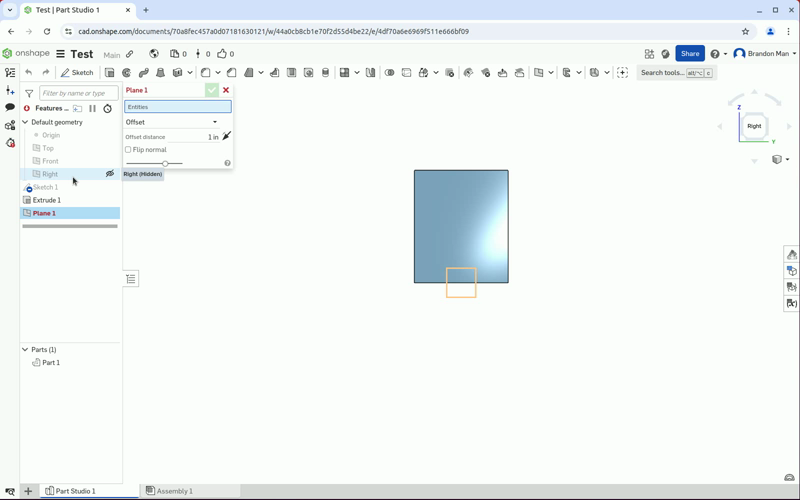
click(73, 176)
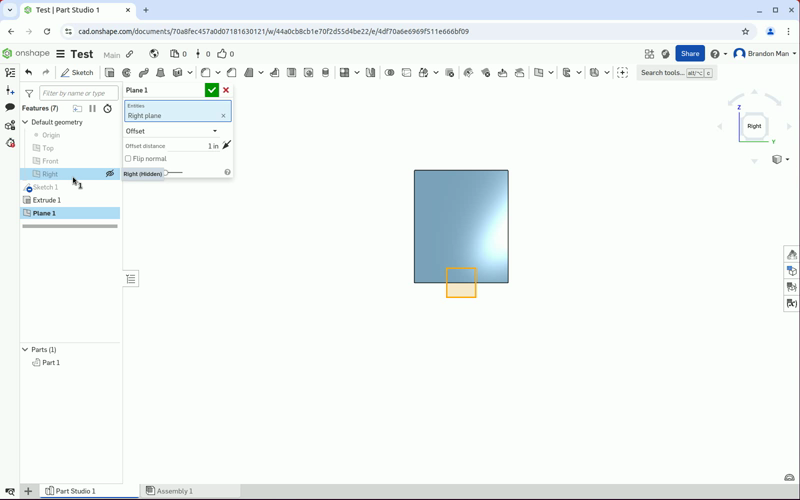
key(tab, 2)
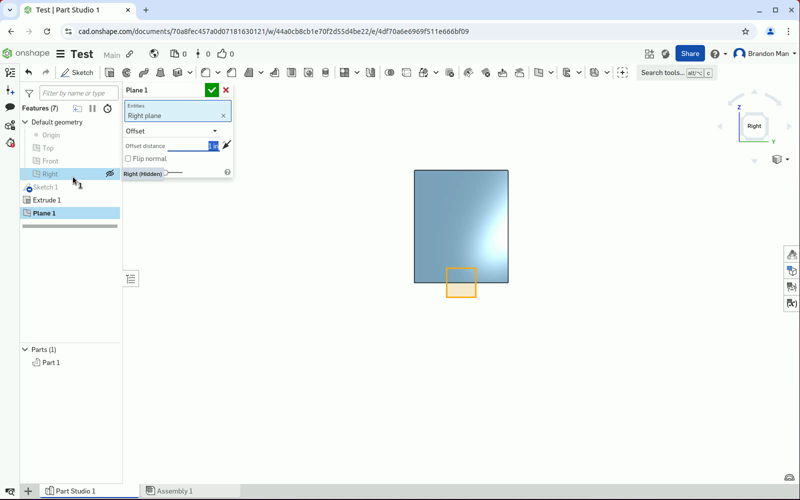
text(23.108)
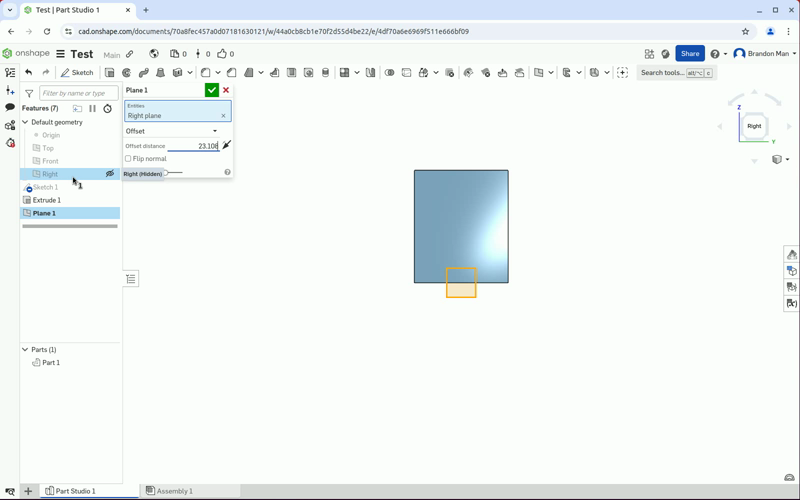
key(enter, 2)
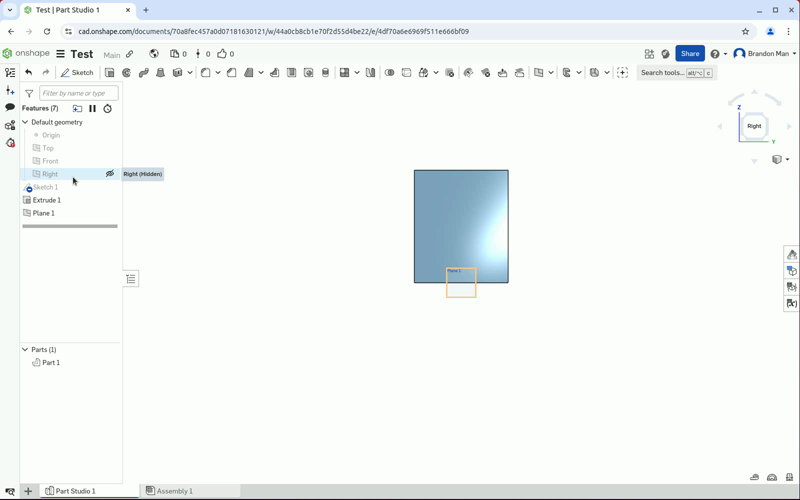
key(shift+s)
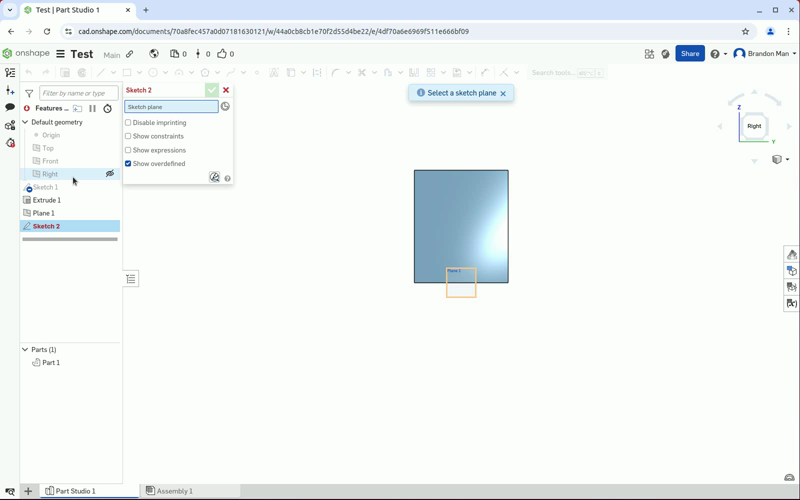
mouse_move(73, 215)
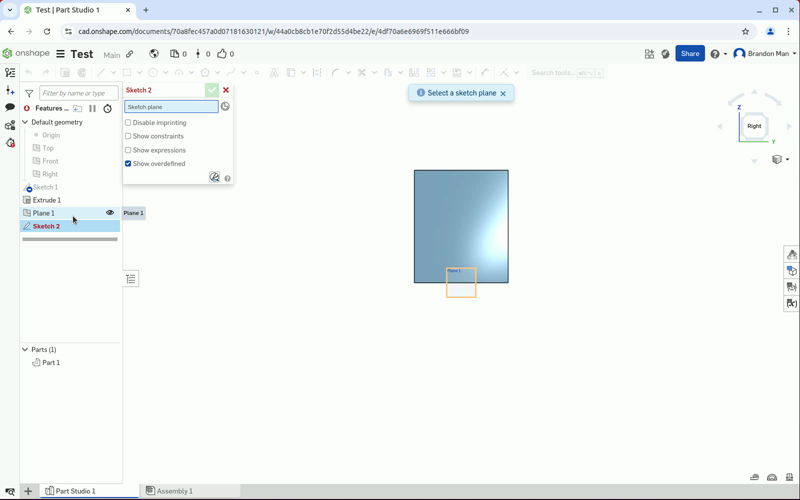
click(73, 215)
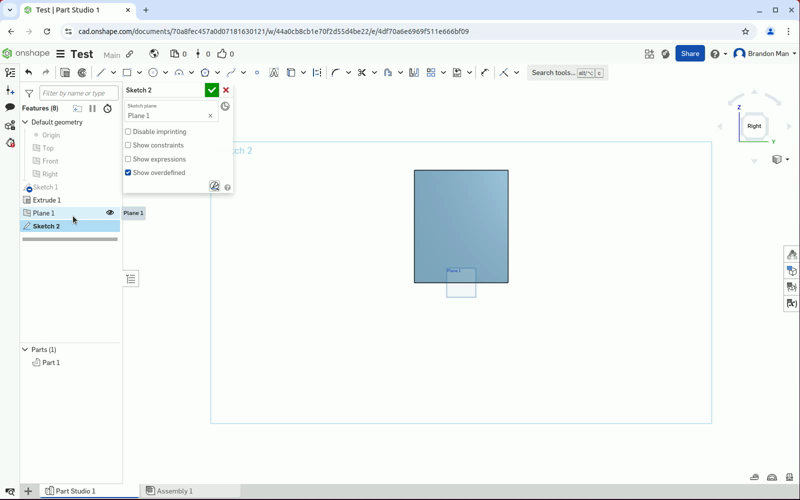
mouse_move(73, 352)
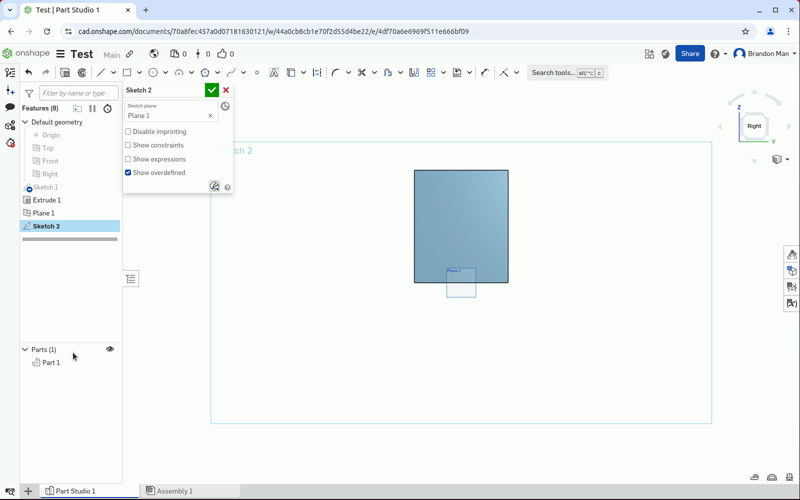
key(y)
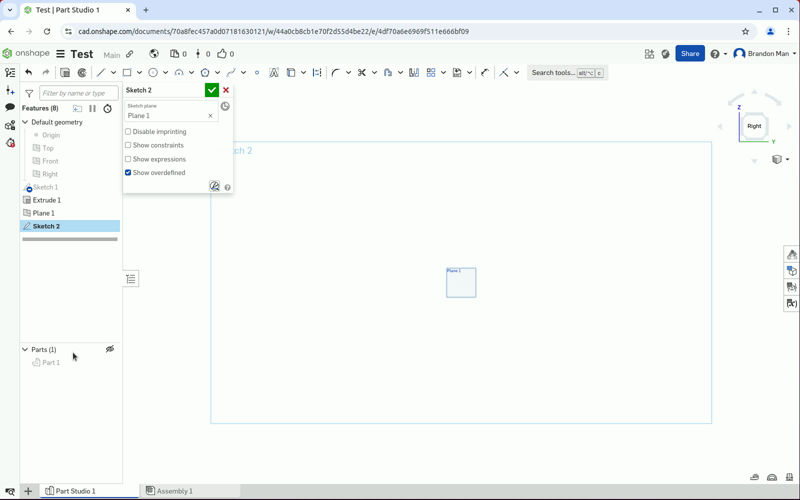
key(l)
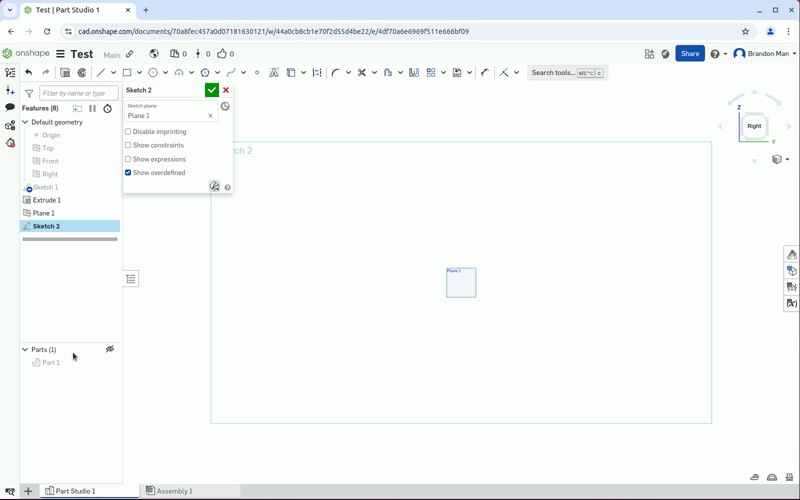
key_down(shift)
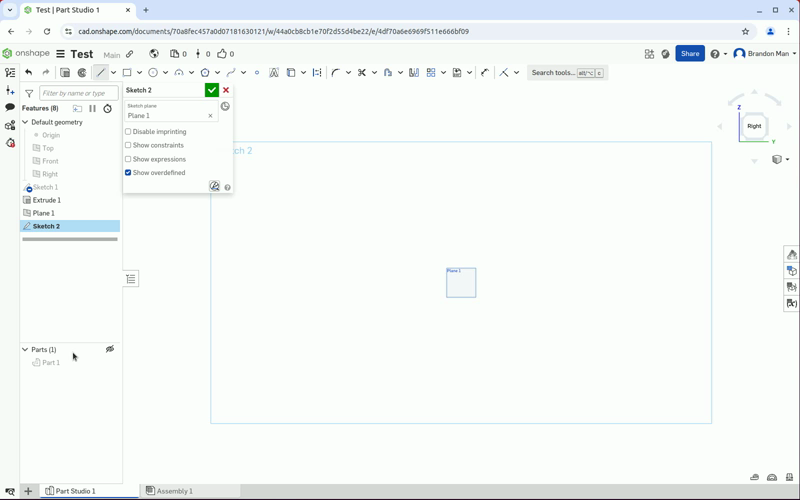
mouse_move(413, 226)
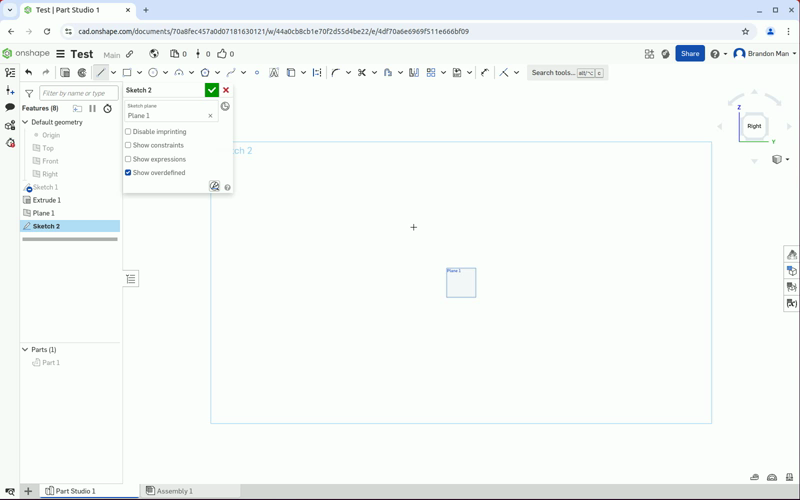
click(413, 226)
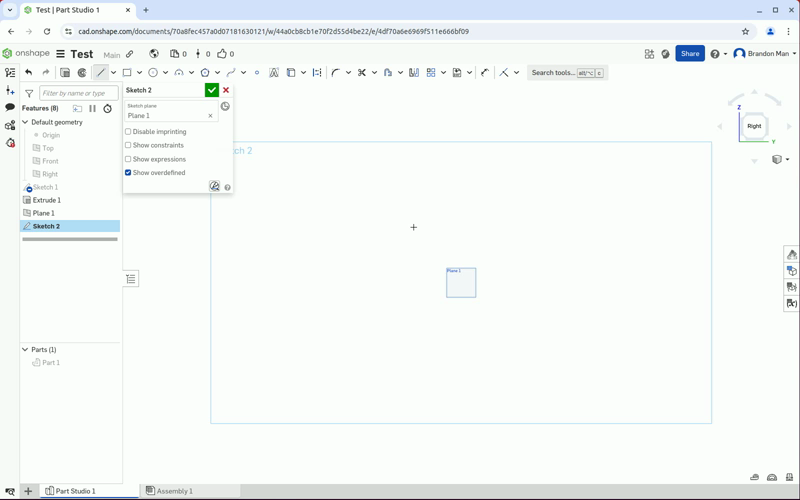
key_up(shift)
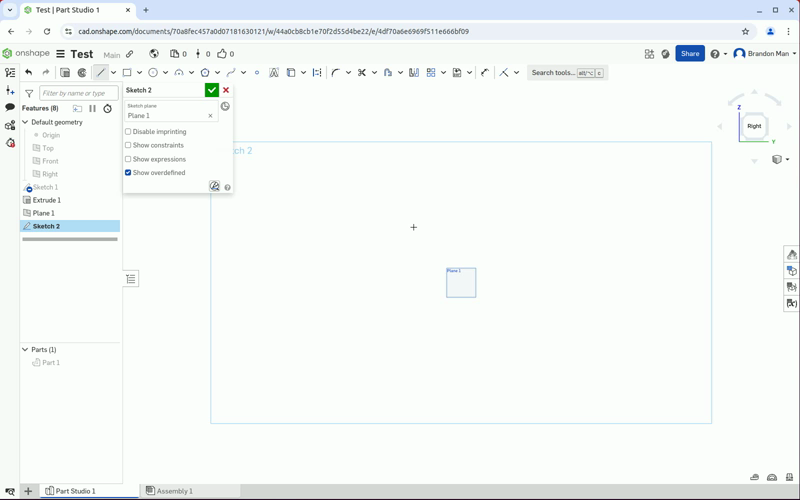
key_down(shift)
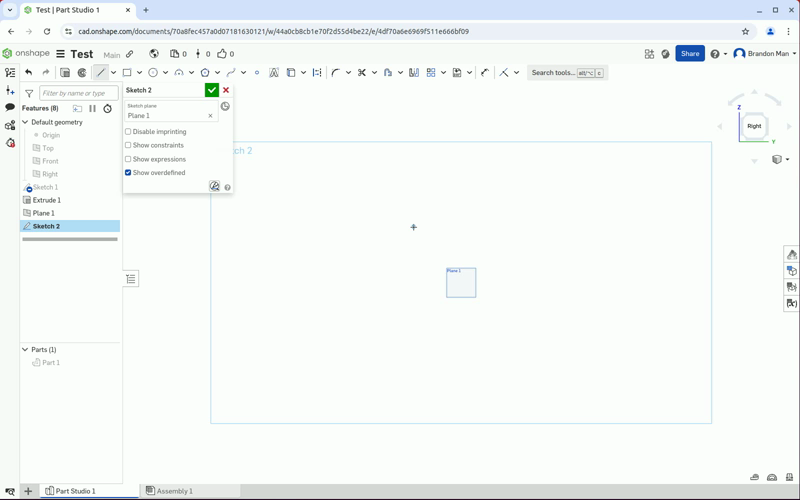
mouse_move(507, 226)
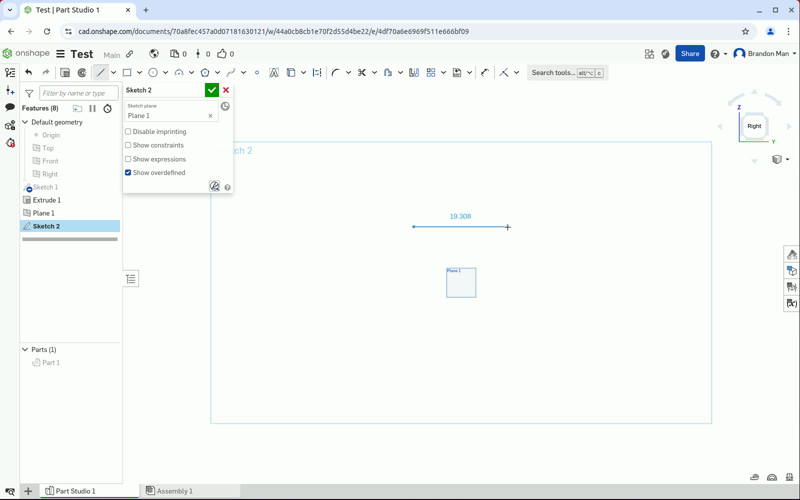
click(507, 226)
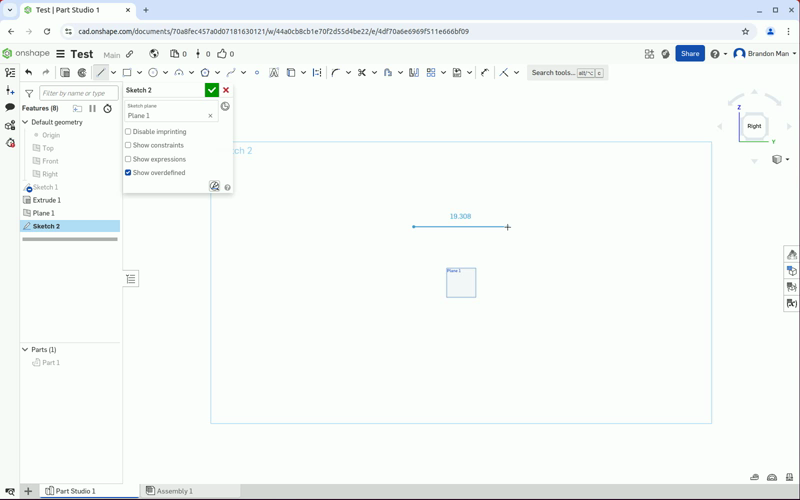
key_up(shift)
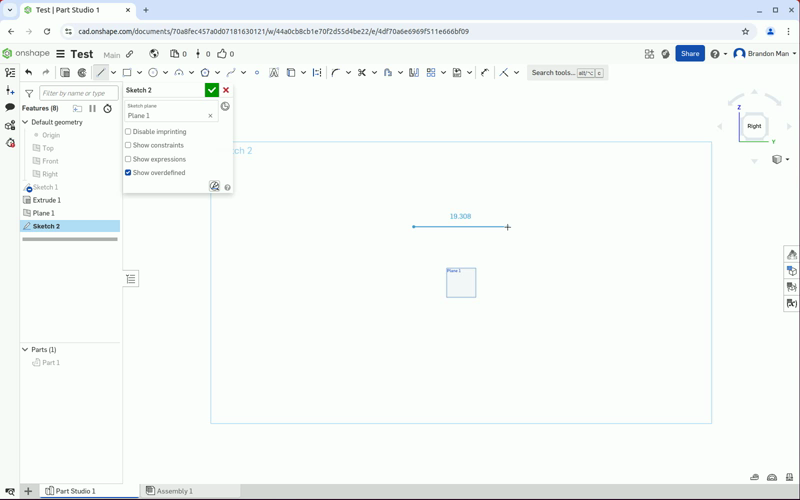
key_down(shift)
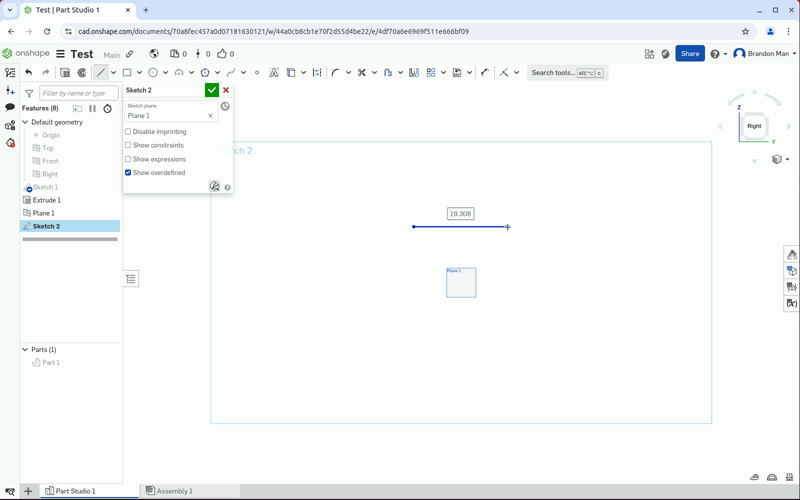
mouse_move(537, 226)
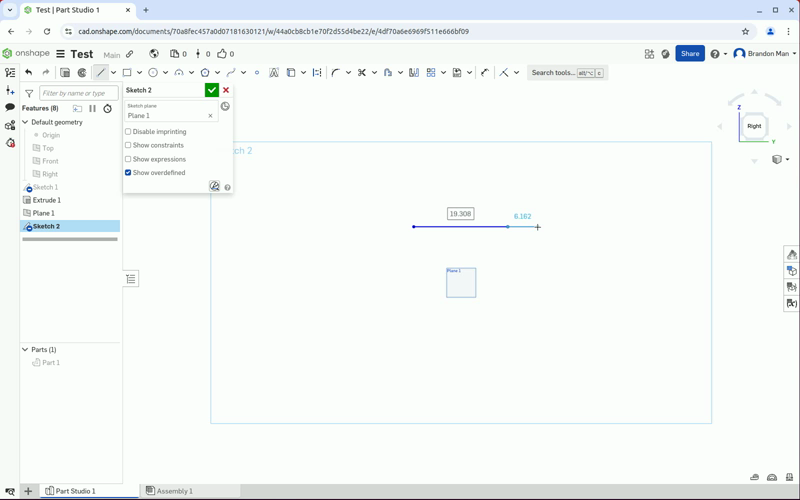
mouse_move(507, 170)
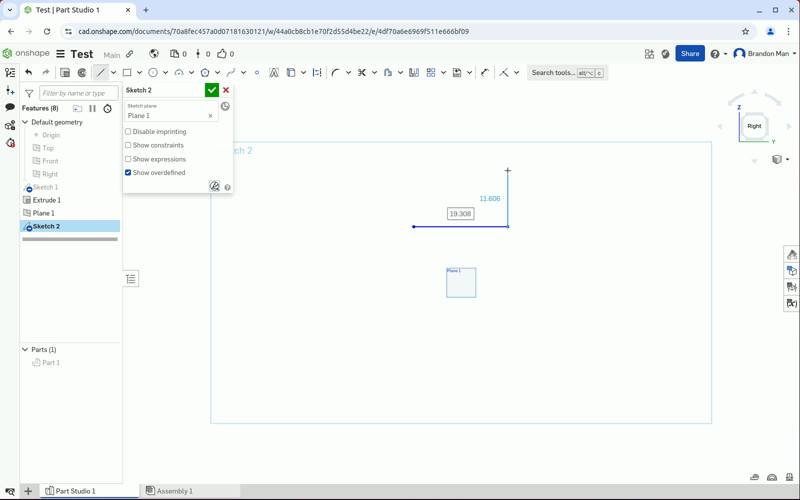
click(507, 170)
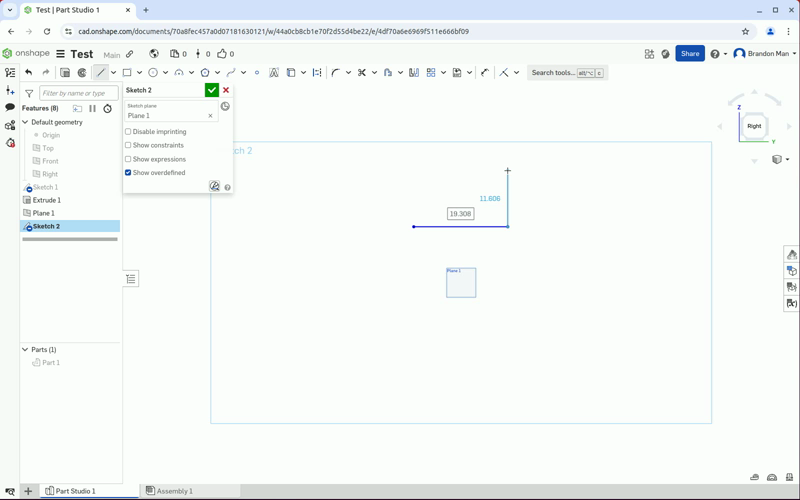
key_up(shift)
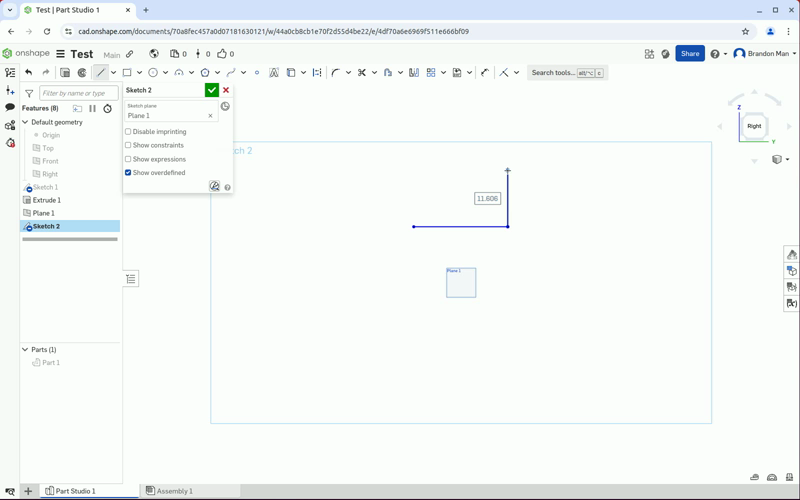
key_down(shift)
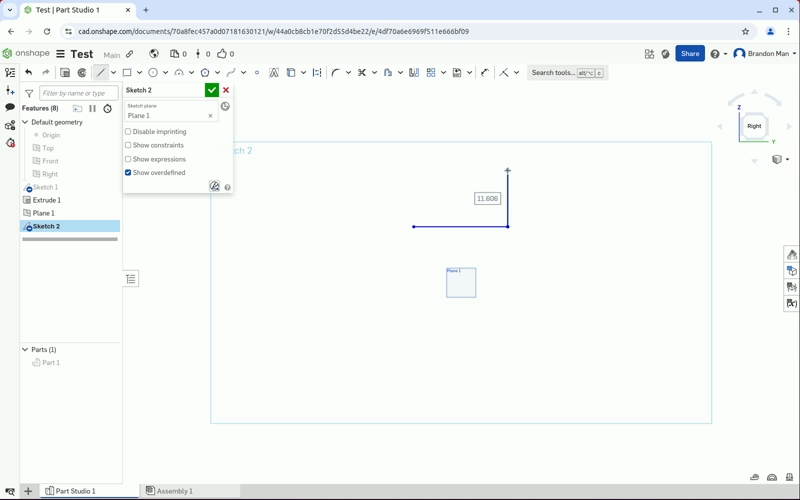
mouse_move(413, 170)
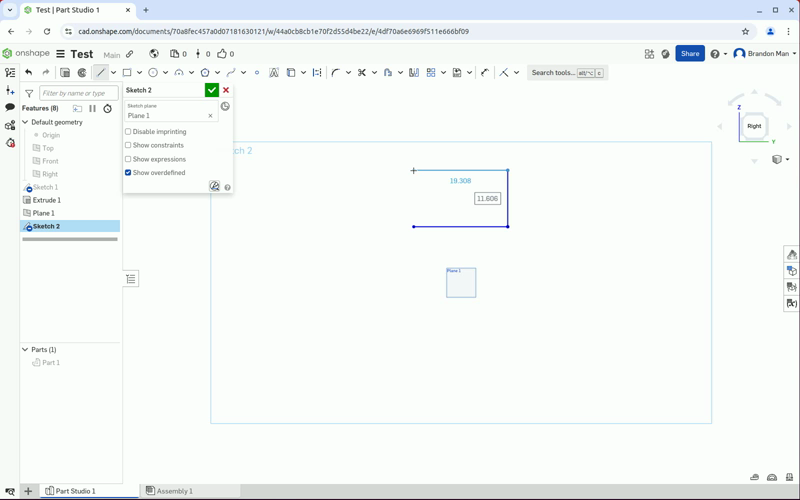
click(413, 170)
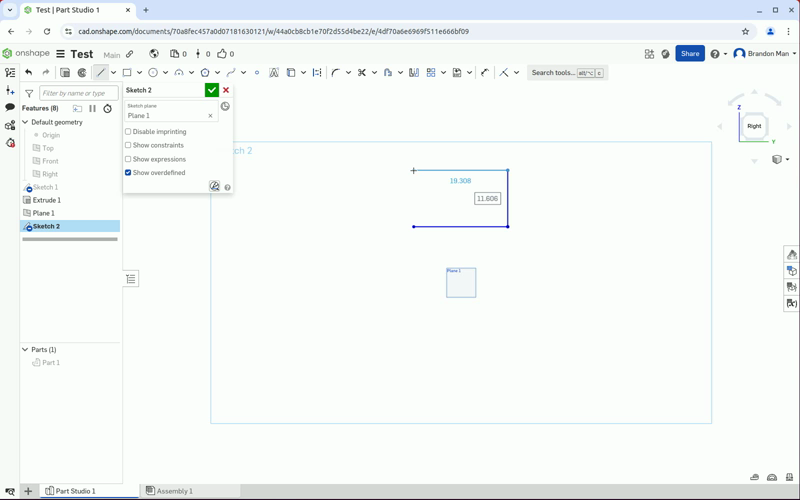
key_up(shift)
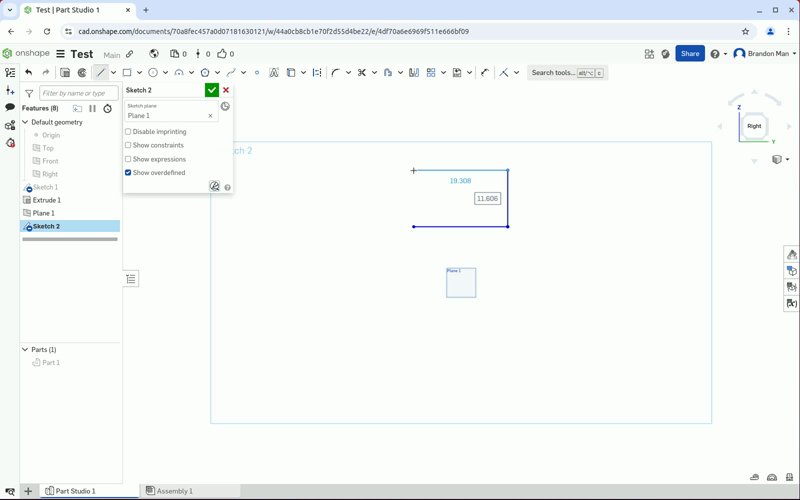
mouse_move(444, 170)
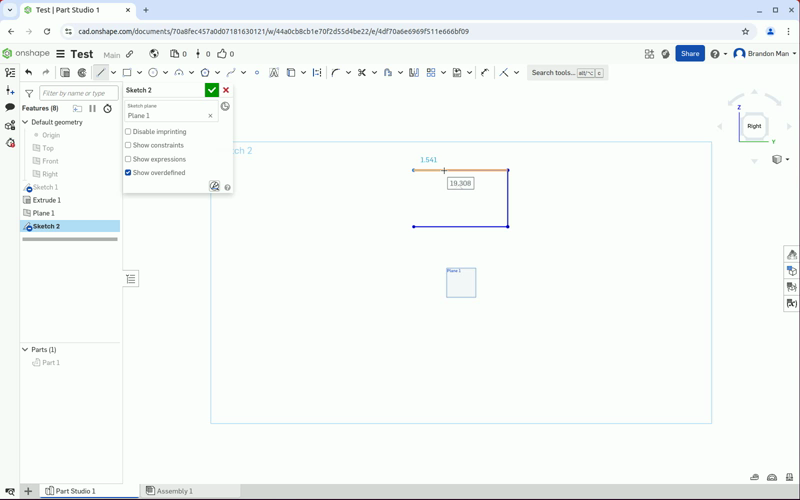
key_down(shift)
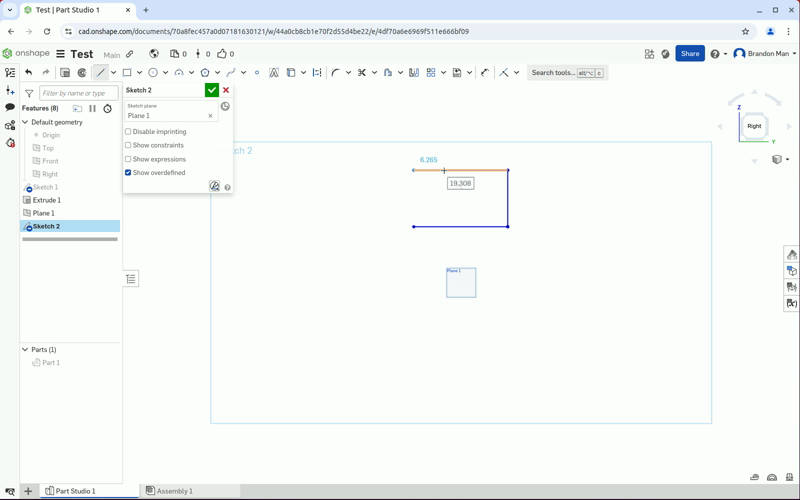
mouse_move(413, 226)
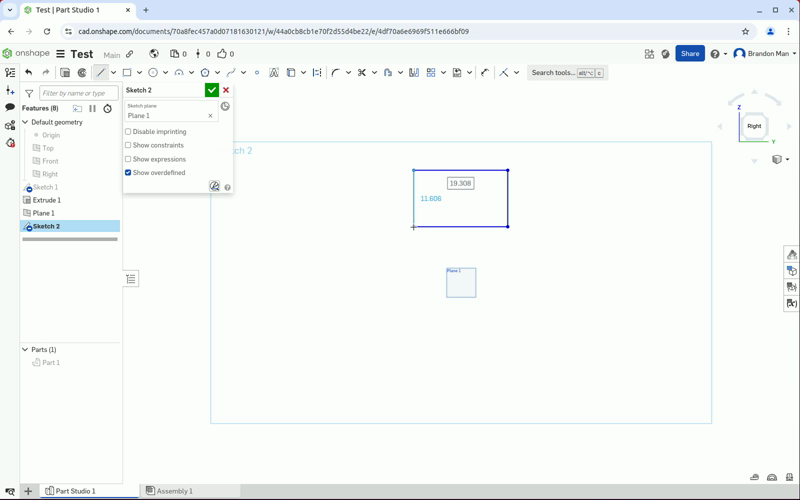
key_up(shift)
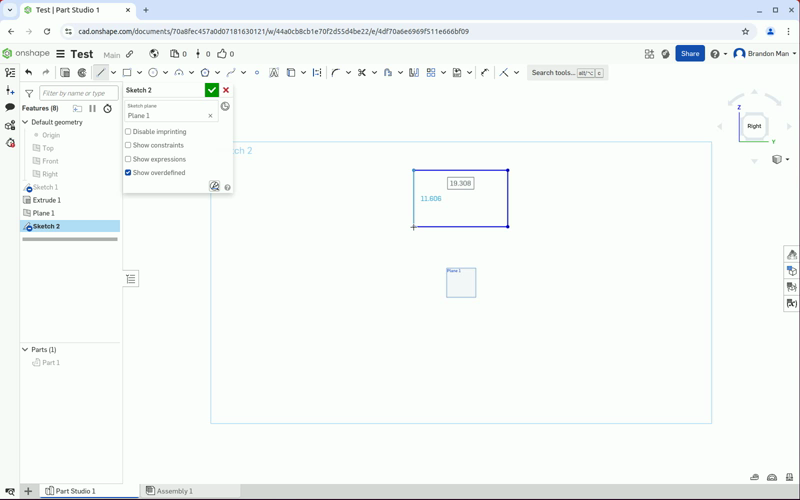
click(413, 226)
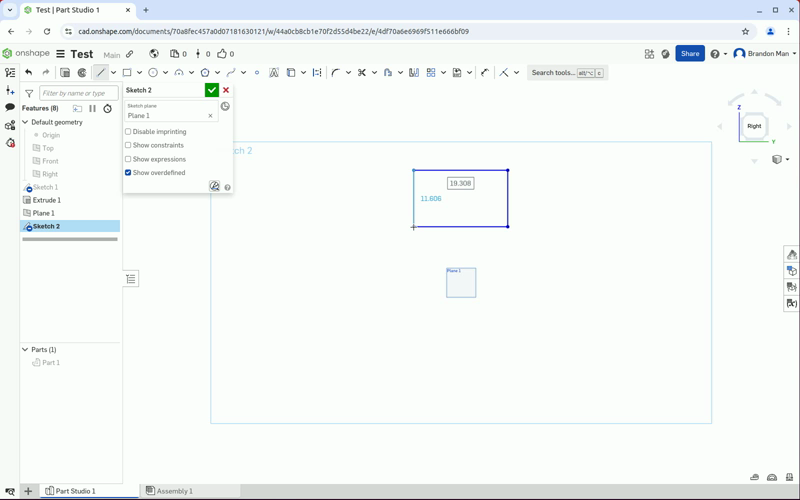
key(esc)
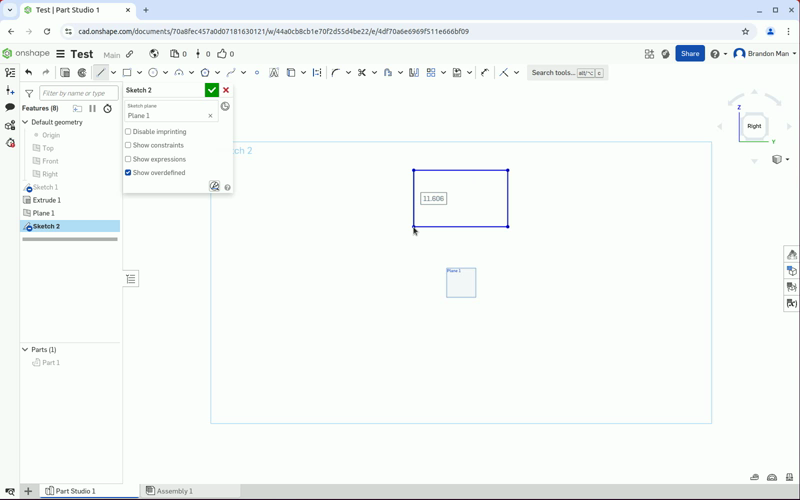
mouse_move(453, 177)
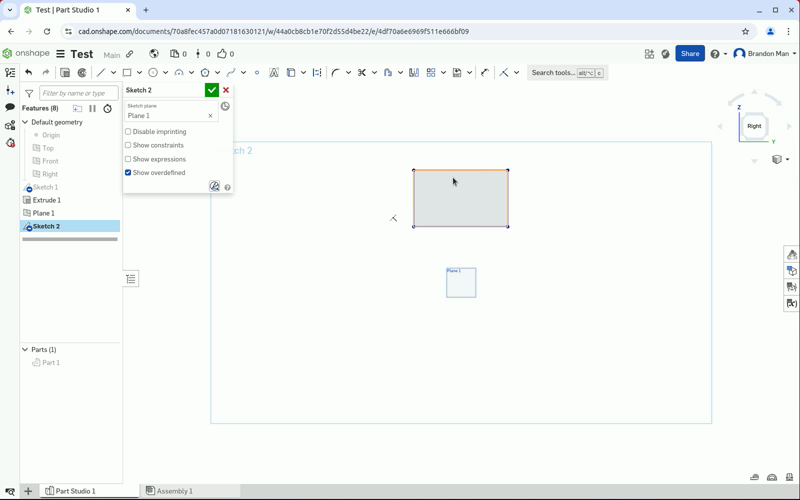
click(453, 177)
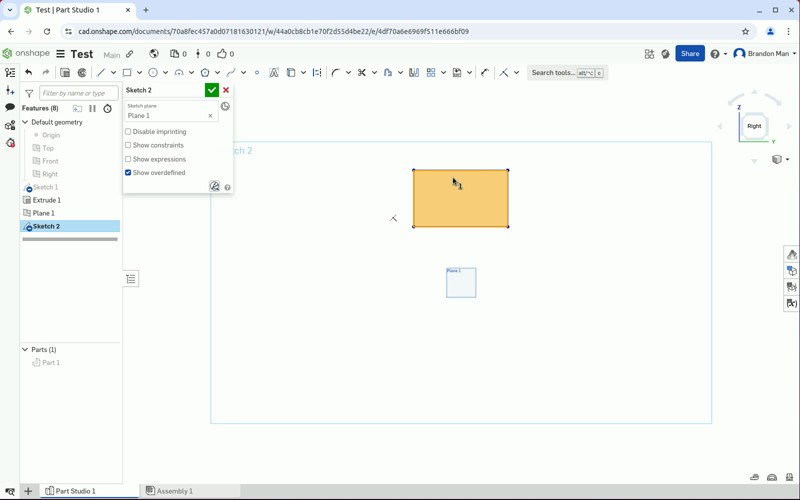
mouse_move(73, 352)
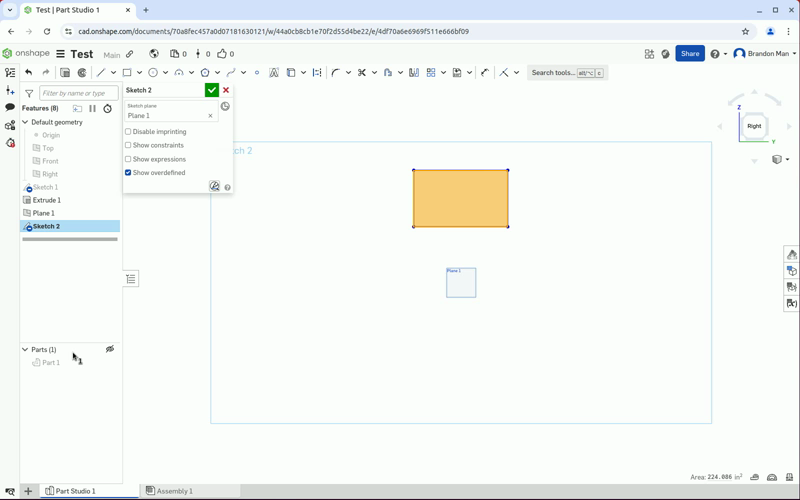
key(shift+y)
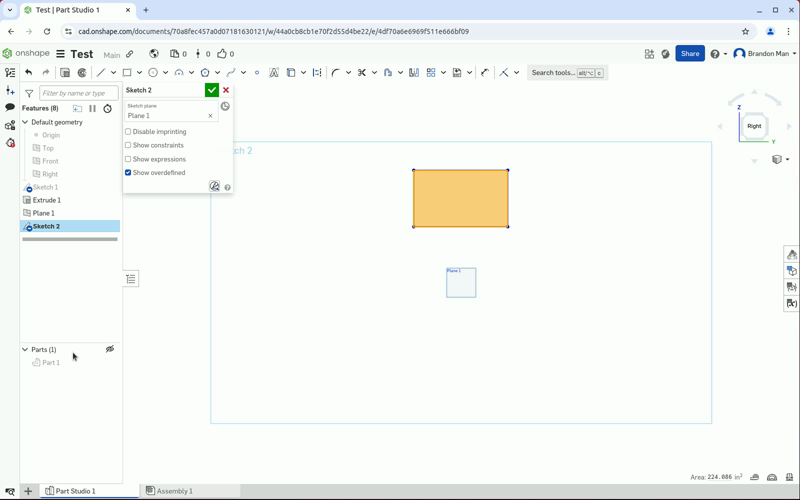
key(shift+e)
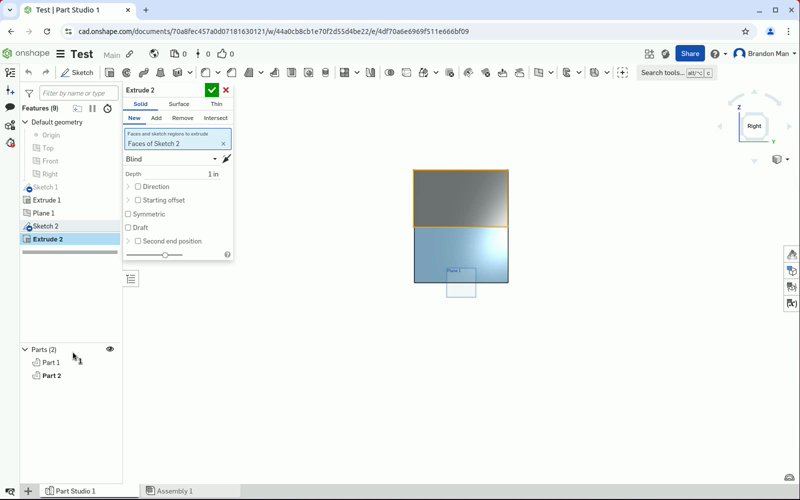
mouse_move(143, 106)
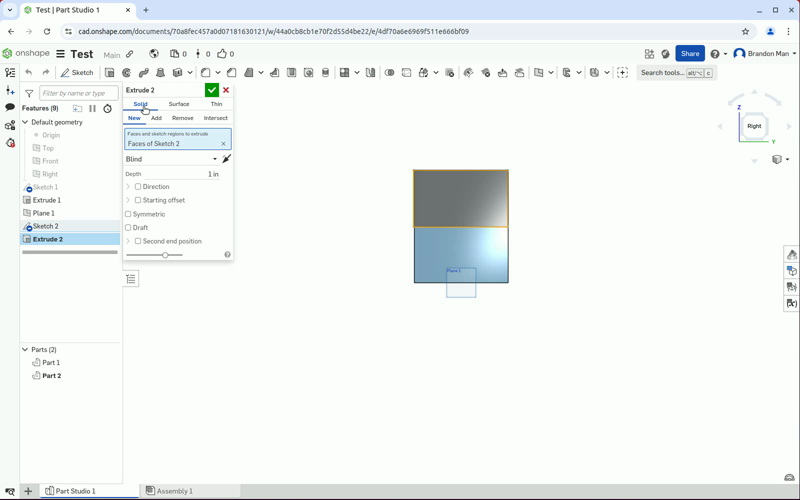
click(143, 106)
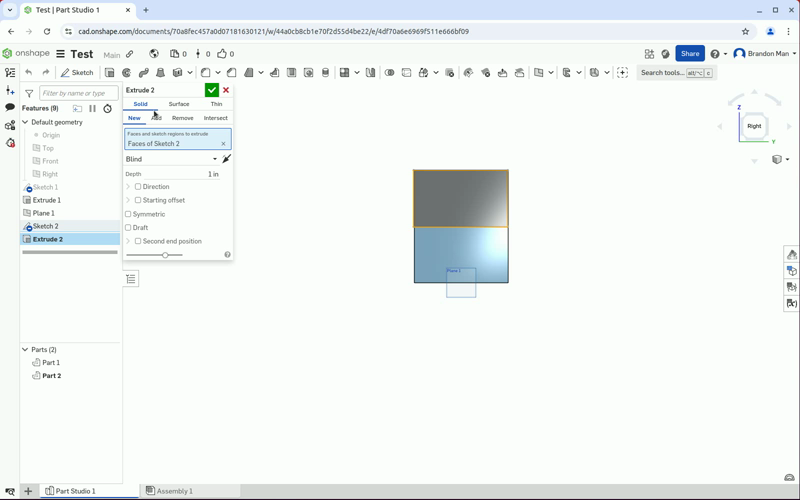
mouse_move(186, 120)
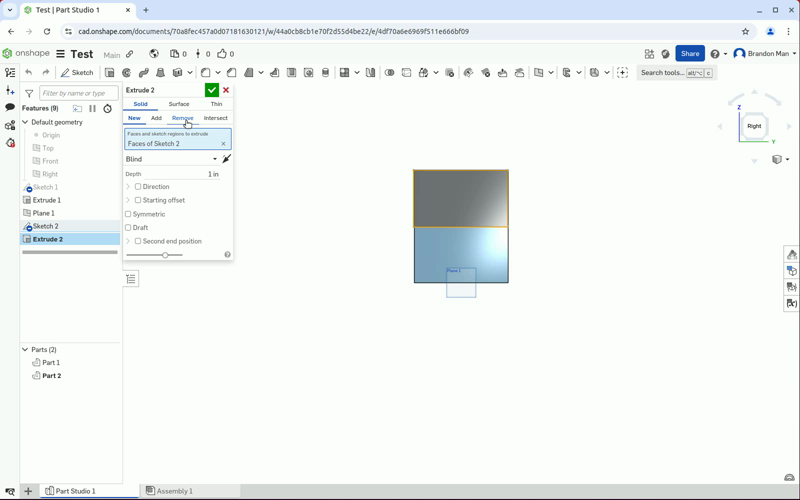
click(186, 120)
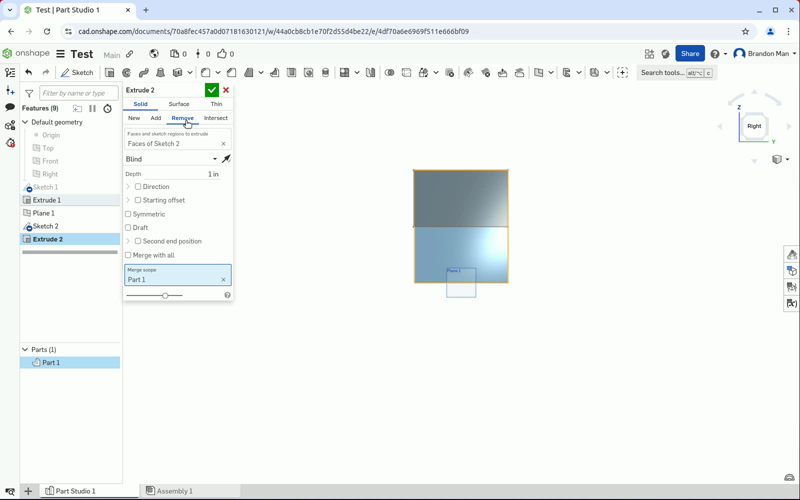
key(tab, 4)
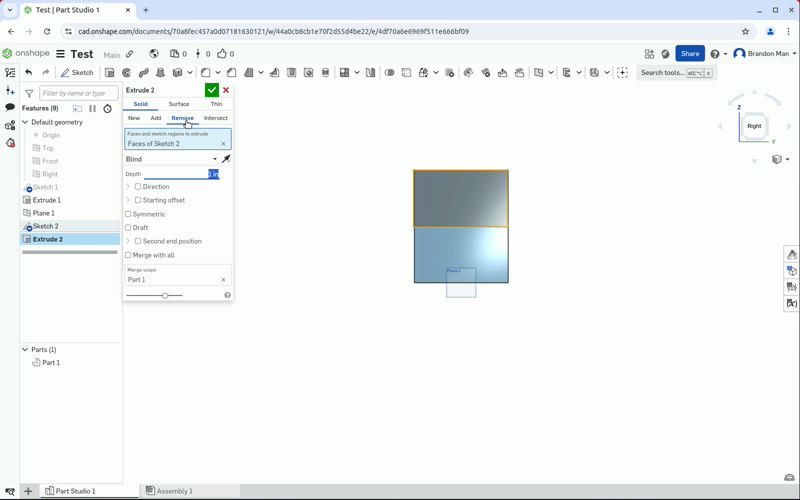
text(19.257)
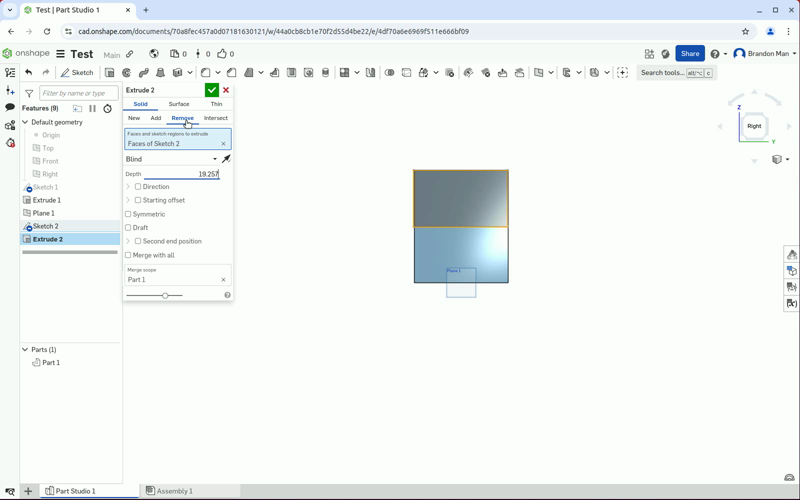
key(tab, 6)
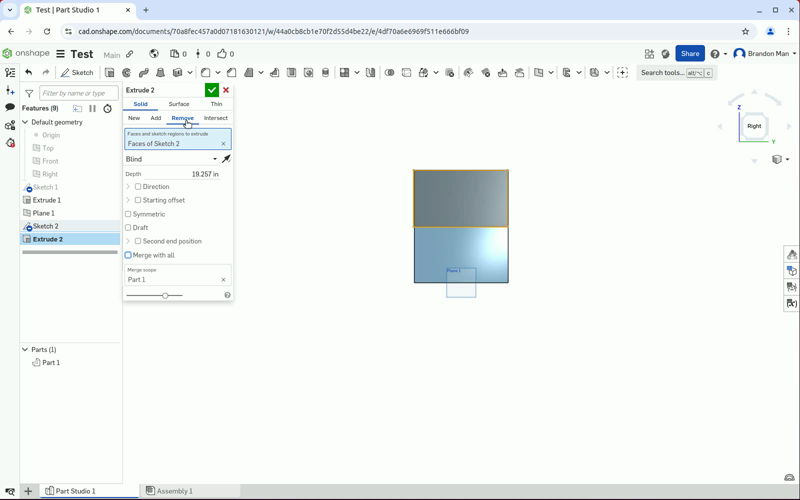
key(space)
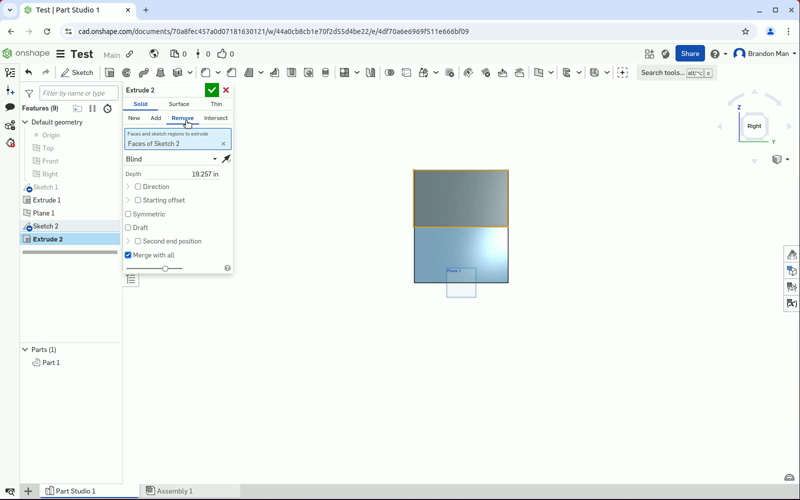
key(enter)
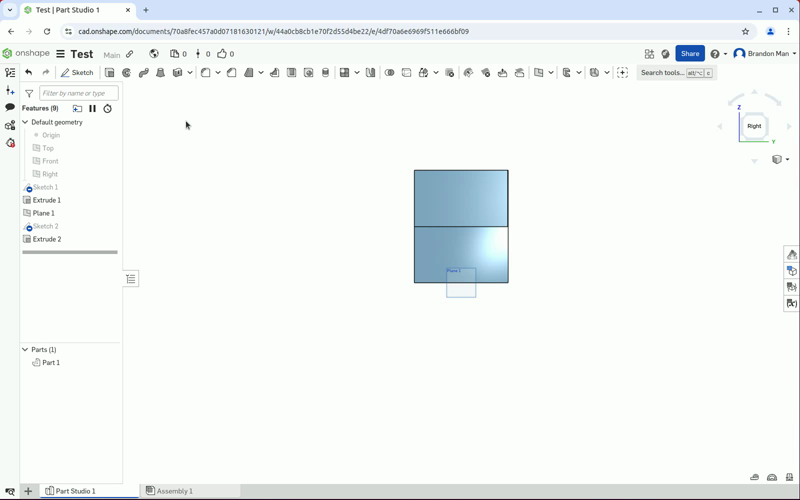
key(shift+h)
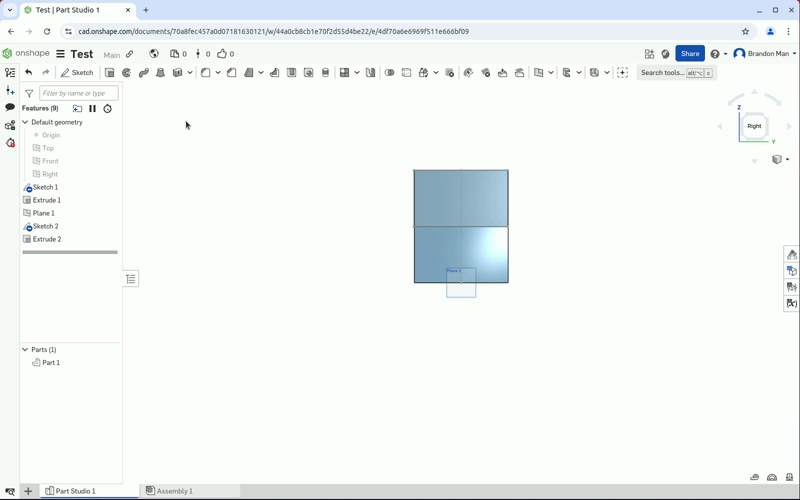
key(shift+h)
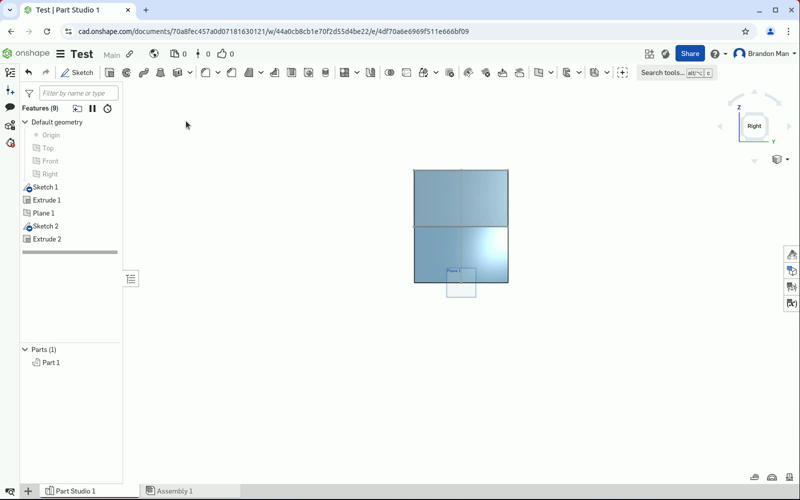
key(shift+7)
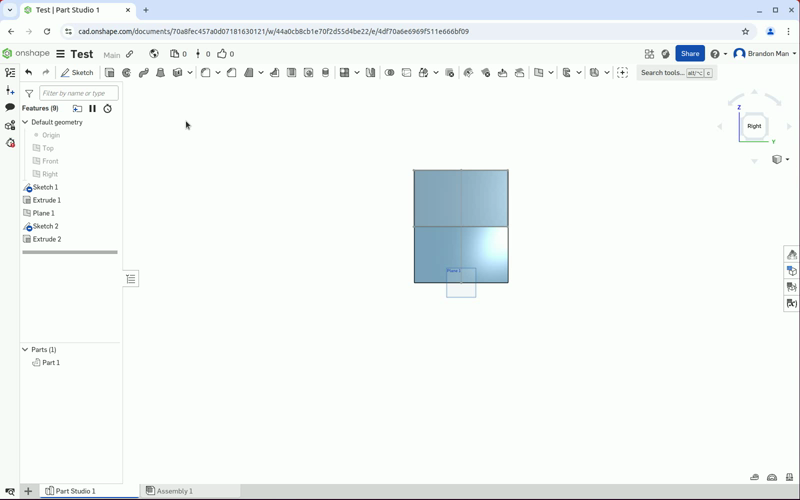
key(right, 2)
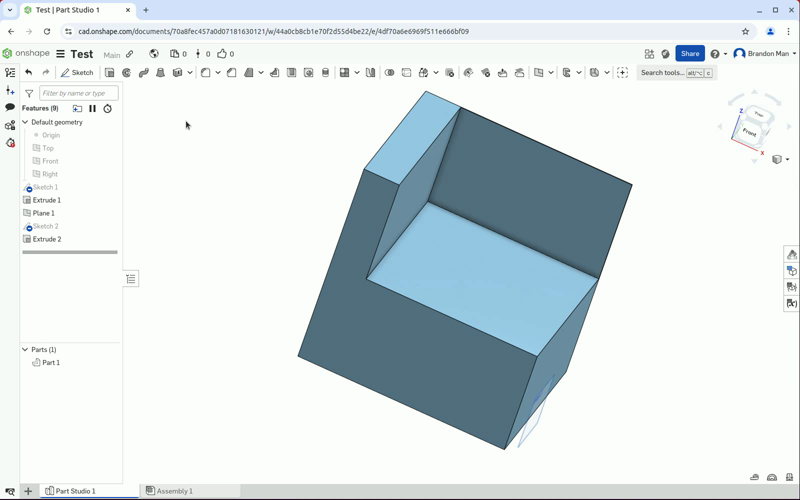
key(down, 2)
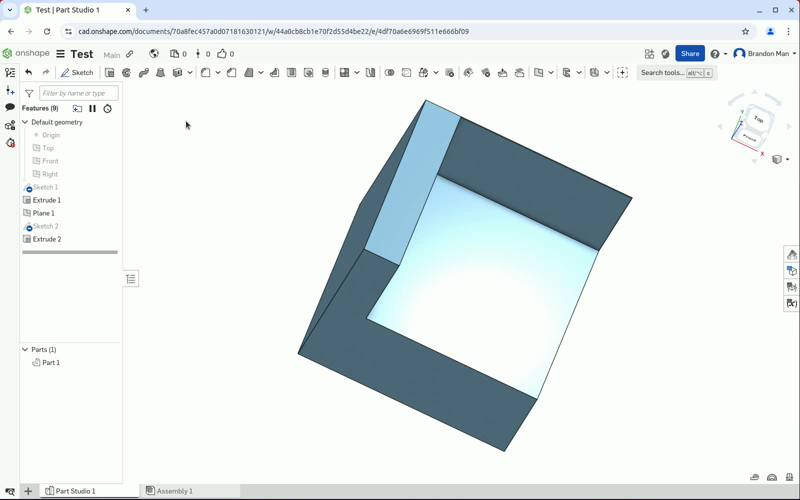
key(up, 2)
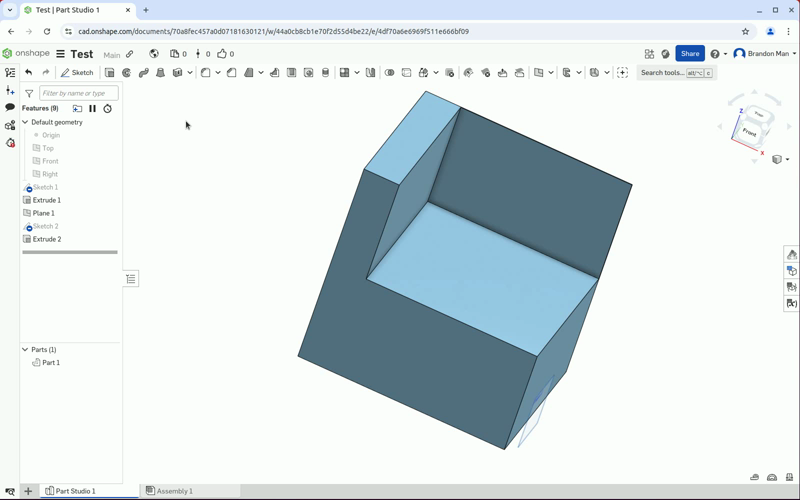
key(left, 2)
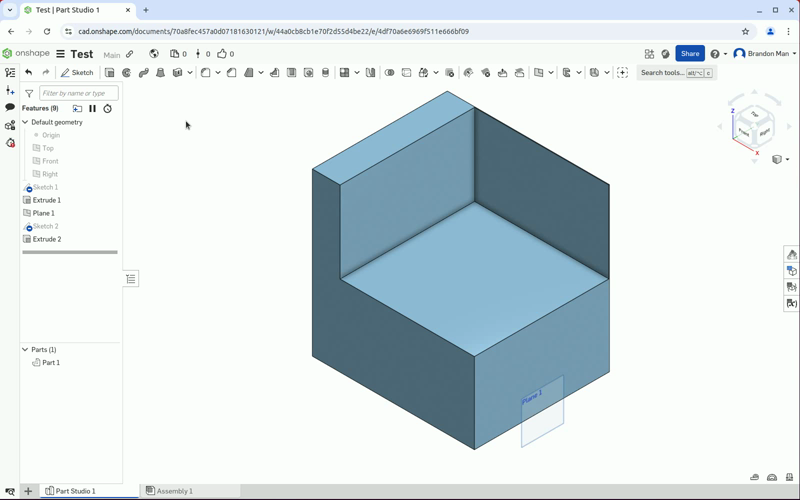
mouse_move(73, 189)
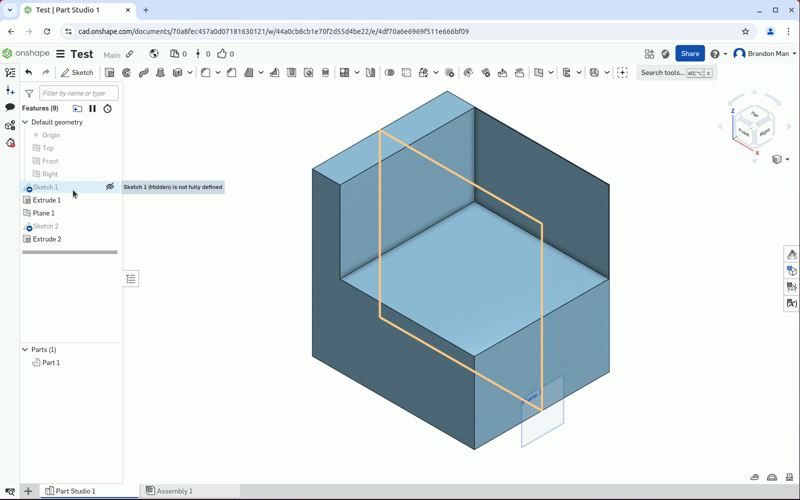
click(73, 189)